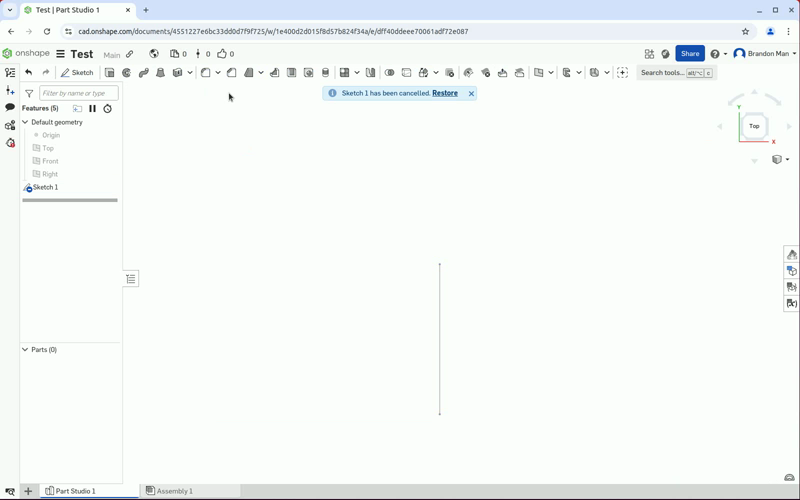
key(shift+h)
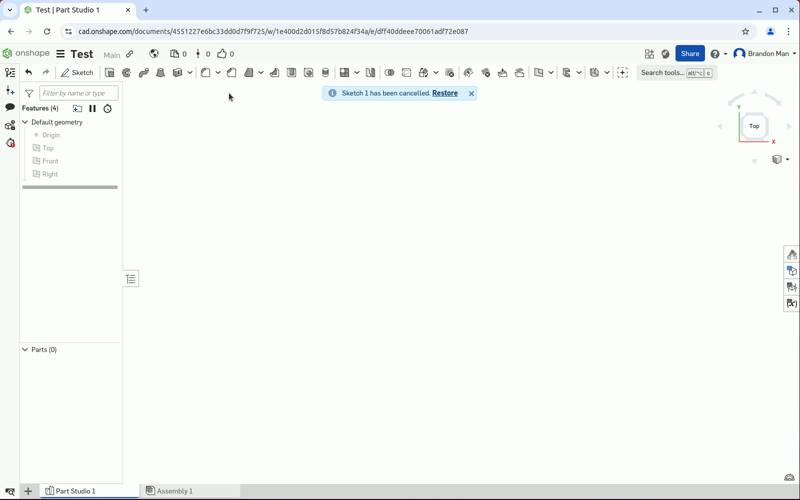
mouse_move(73, 352)
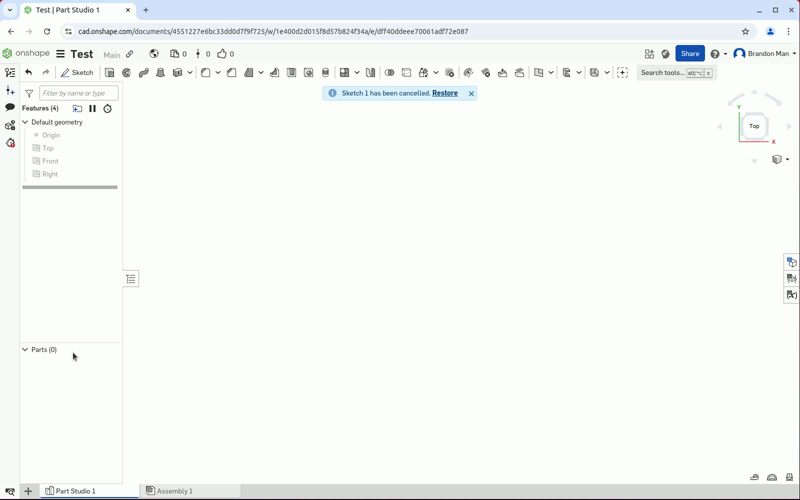
key(y)
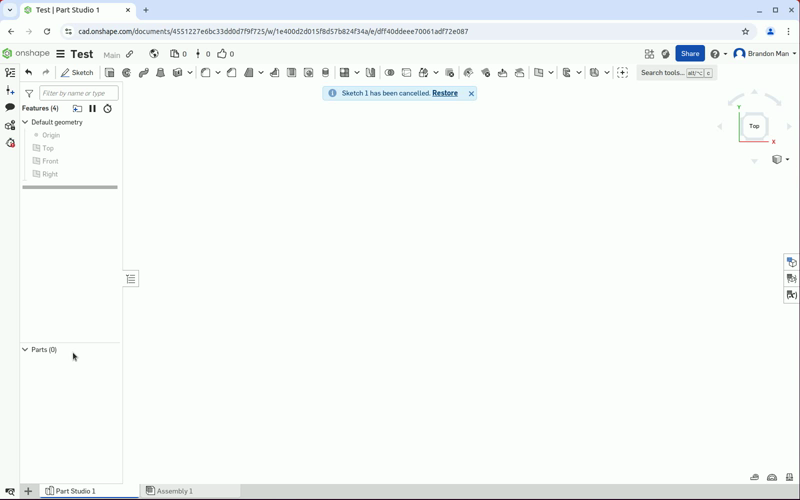
key(shift+p)
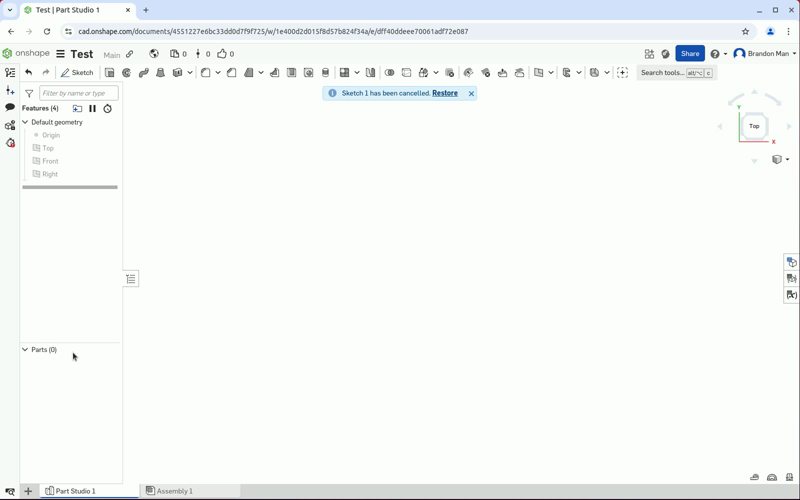
key(space)
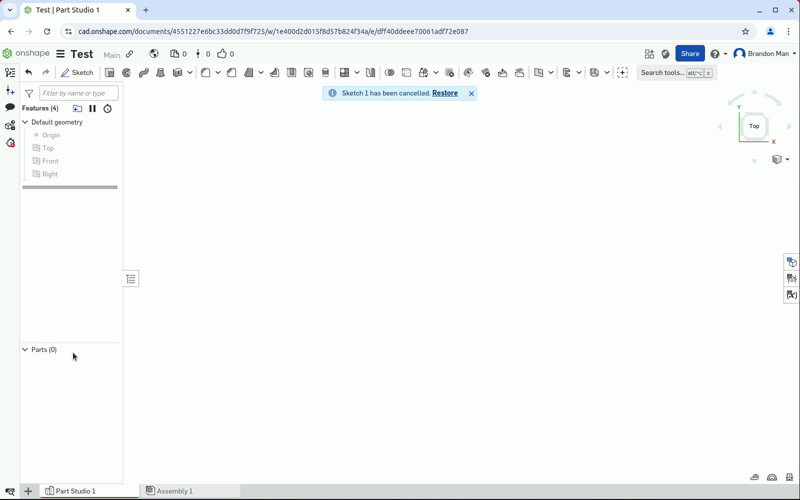
key_down(shift)
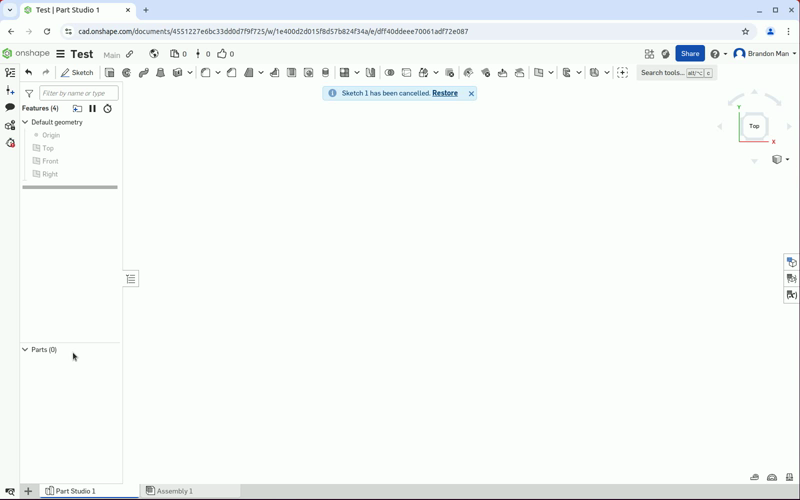
key(up)
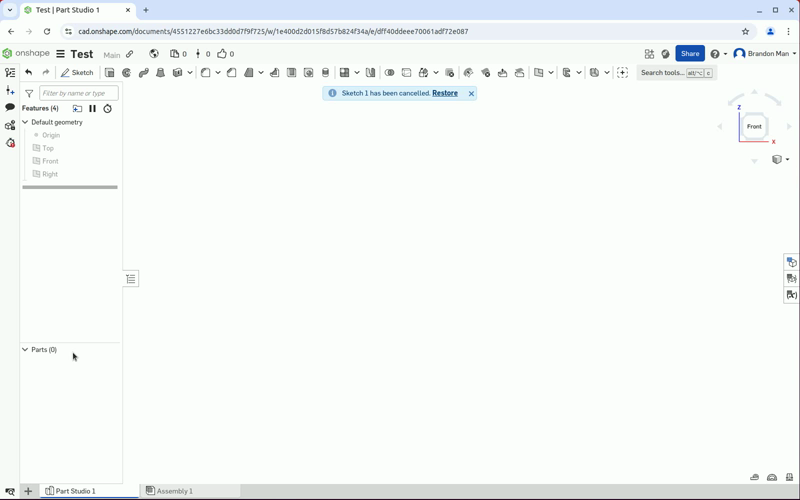
key_up(shift)
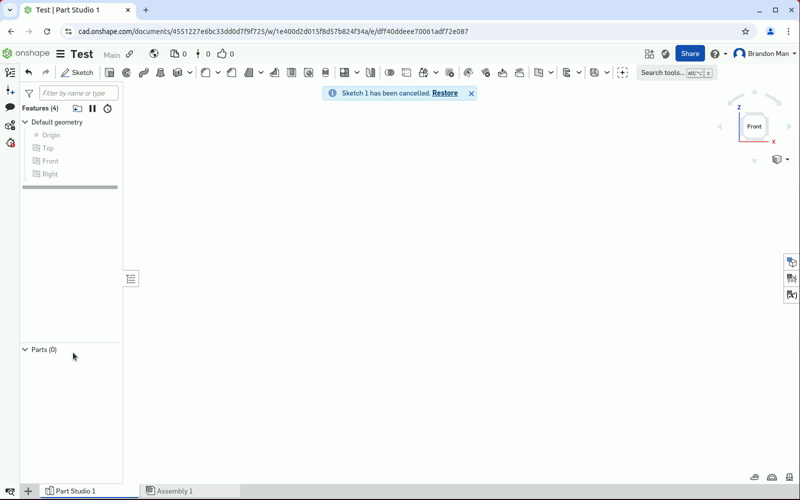
mouse_move(73, 352)
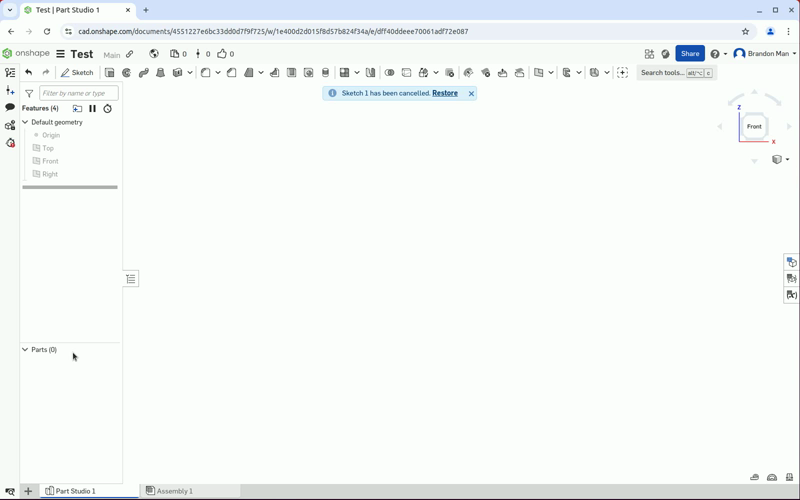
key(shift+y)
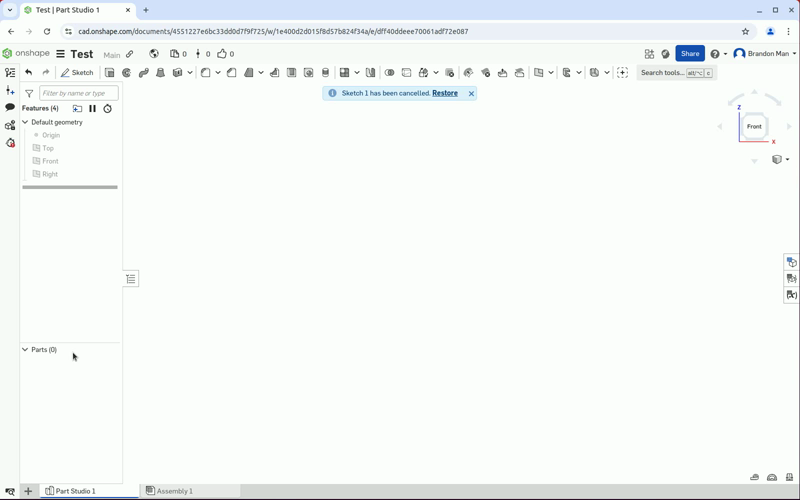
key(shift+s)
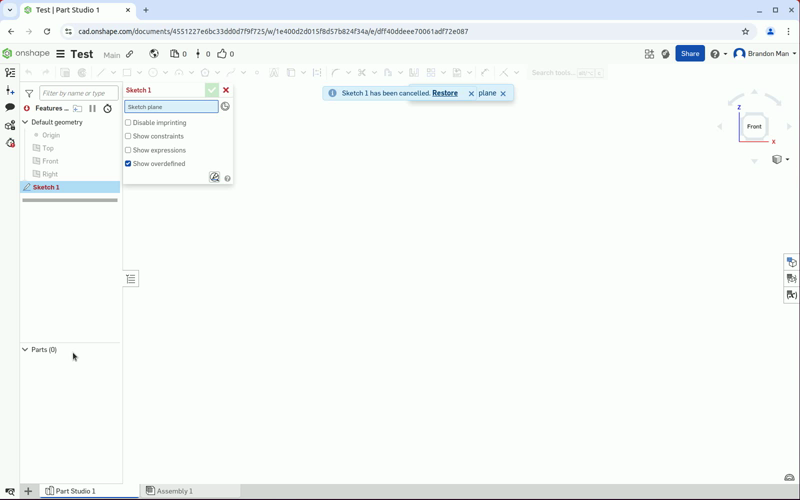
mouse_move(73, 163)
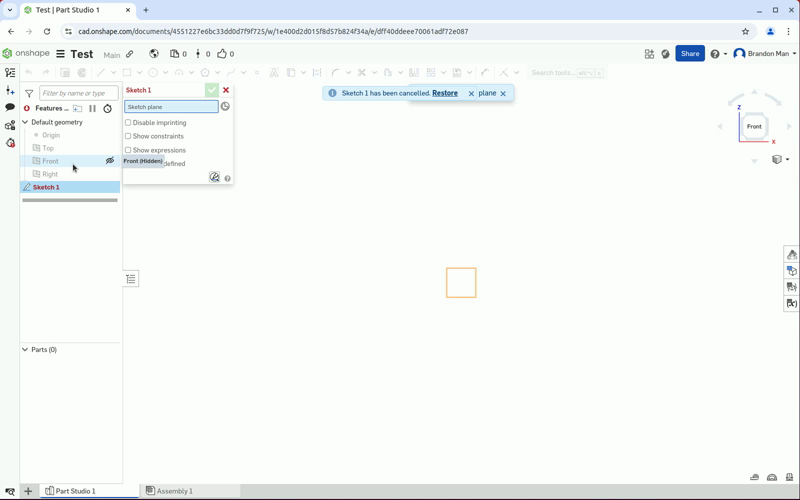
click(73, 163)
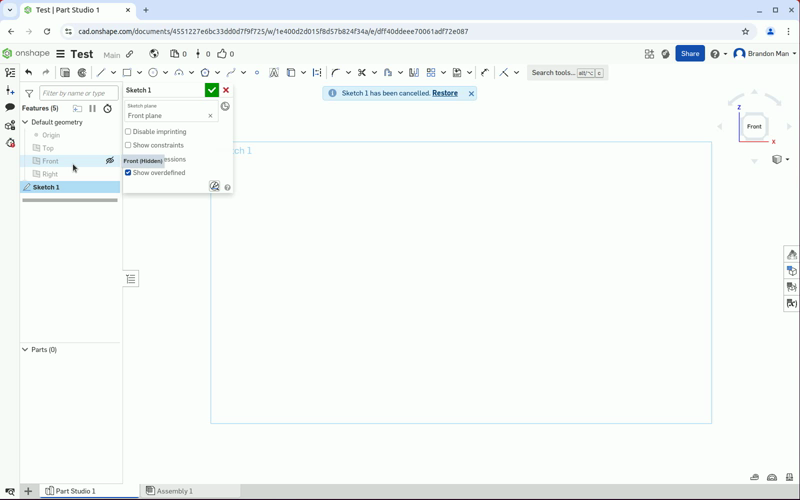
mouse_move(73, 352)
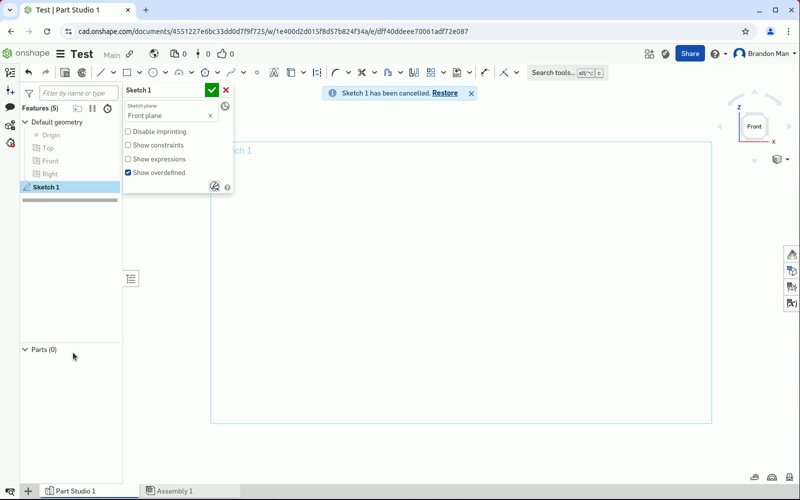
key(y)
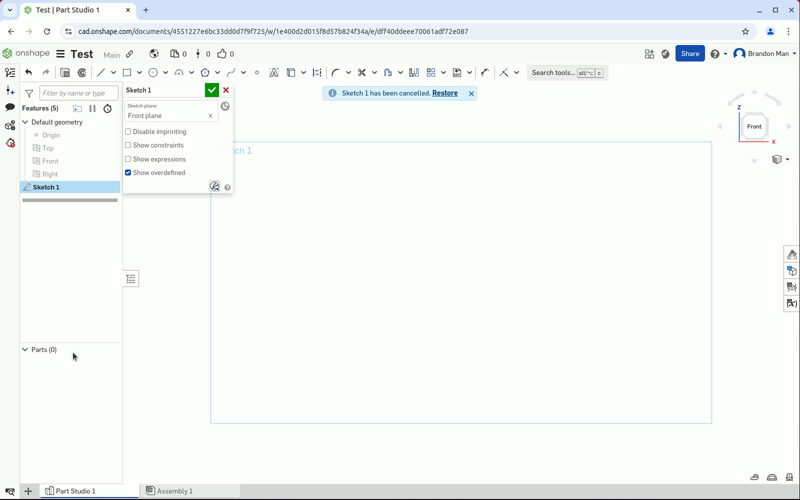
key(l)
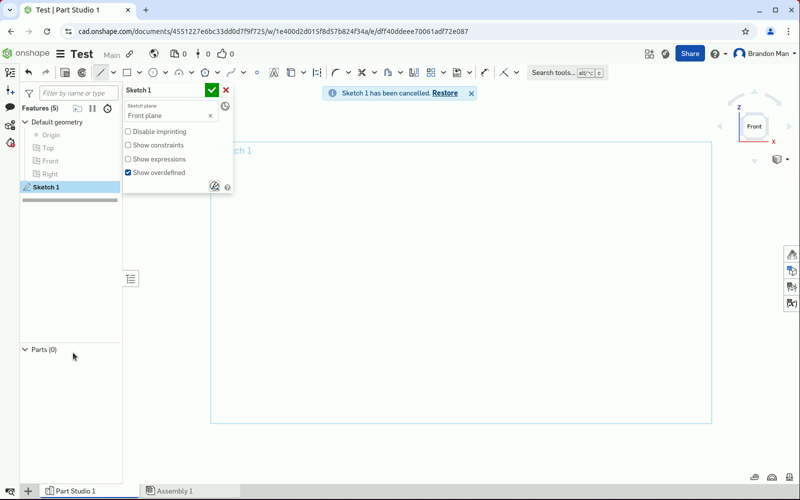
key_down(shift)
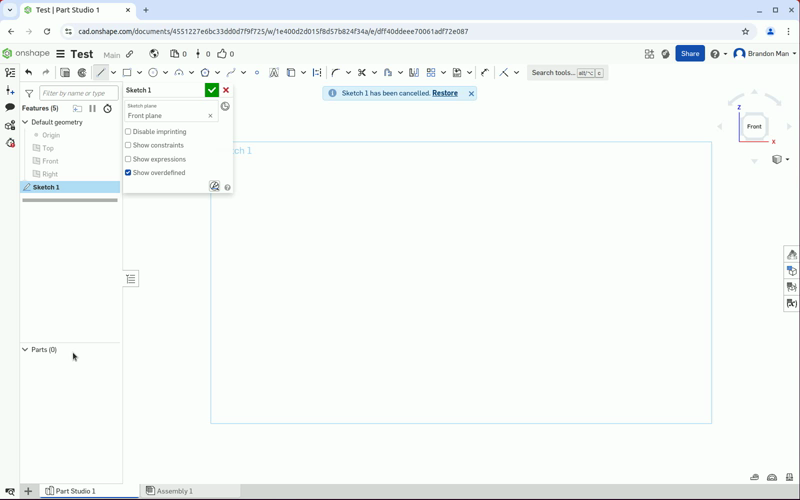
mouse_move(460, 282)
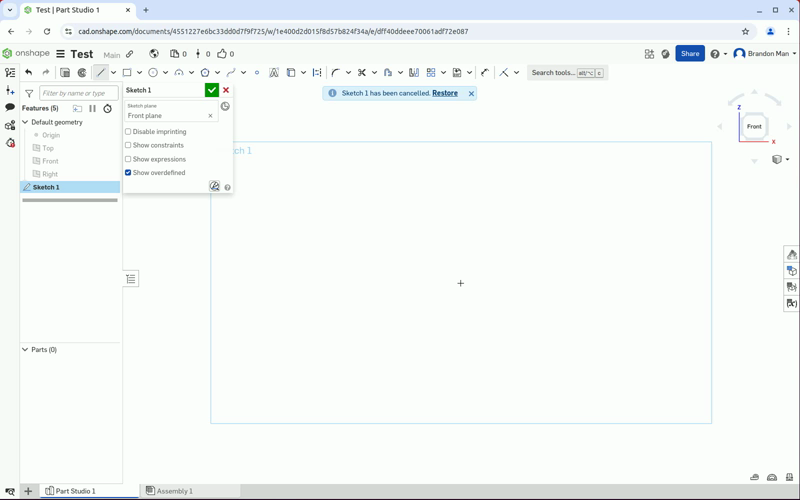
click(460, 282)
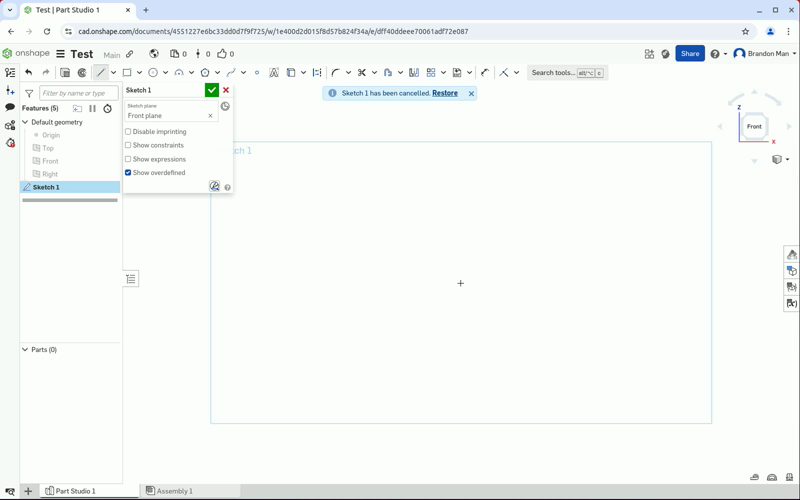
key_up(shift)
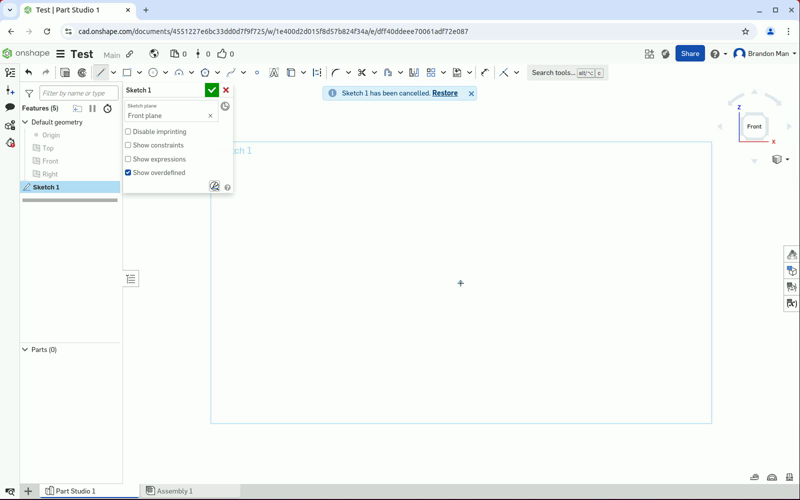
key_down(shift)
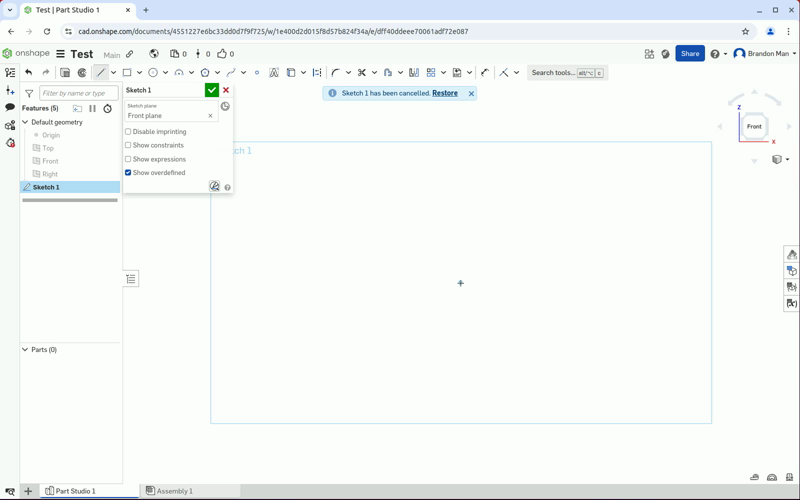
mouse_move(573, 282)
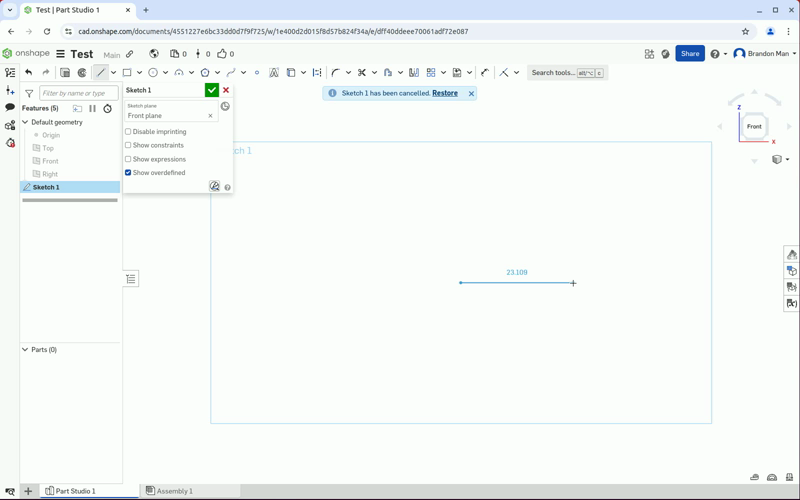
click(573, 282)
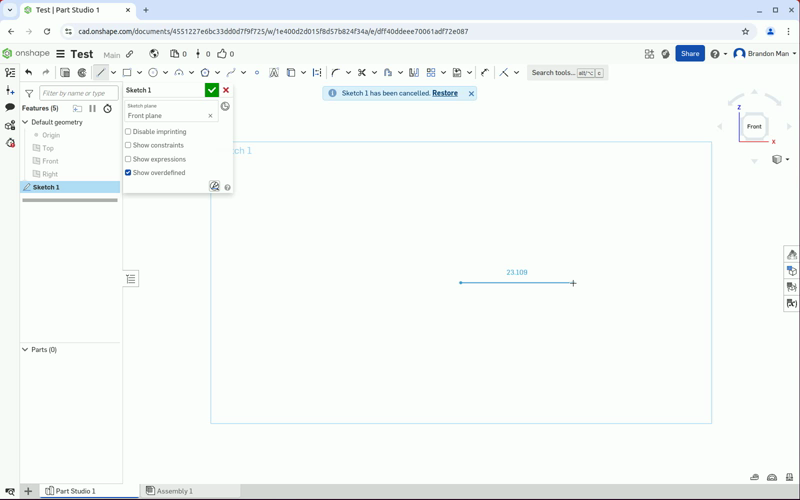
key_up(shift)
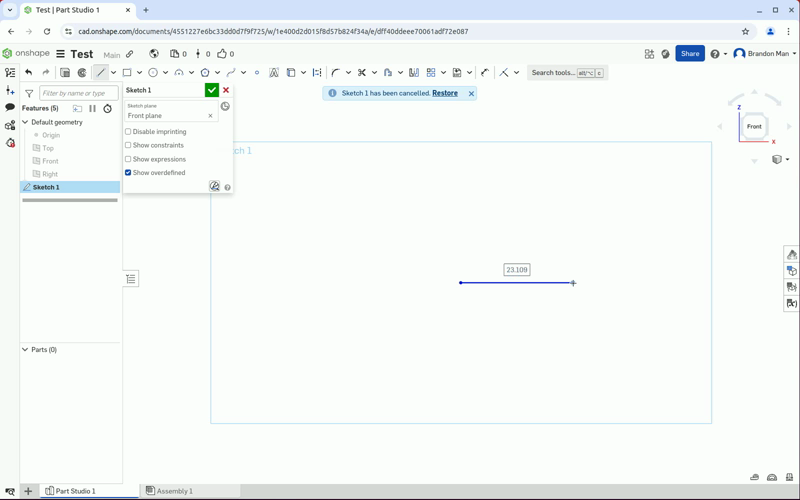
key_down(shift)
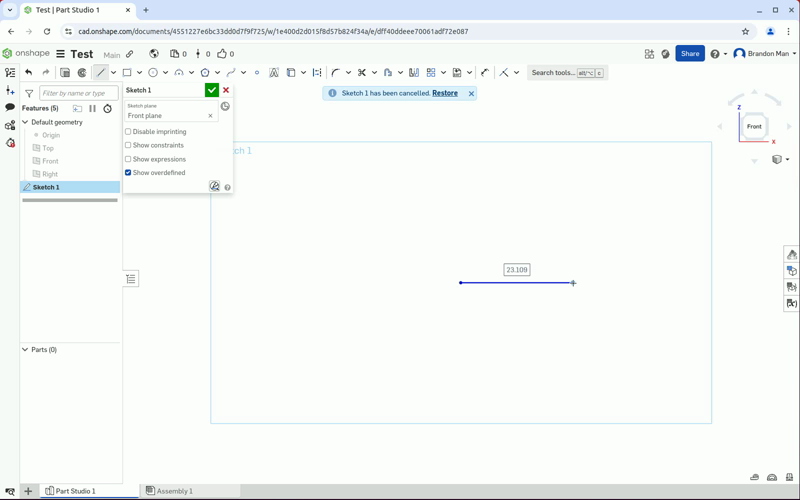
mouse_move(589, 282)
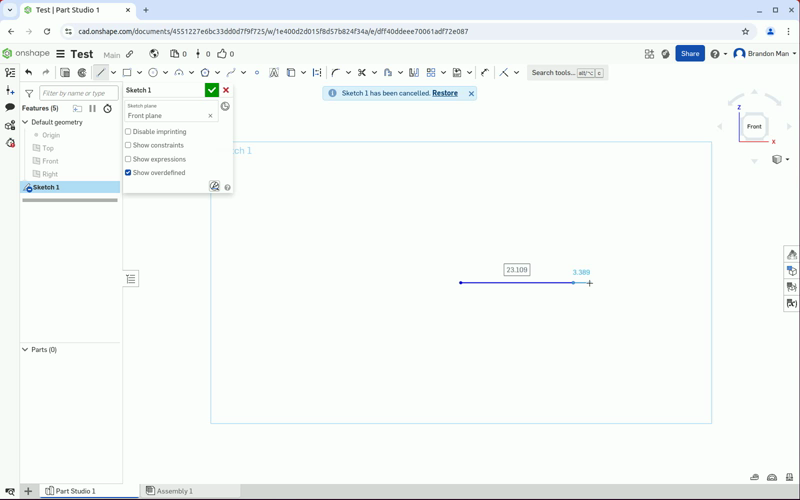
mouse_move(573, 245)
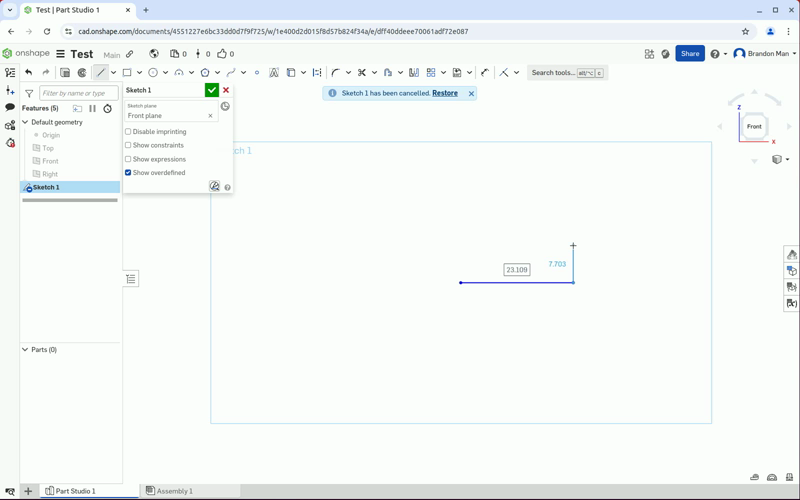
click(573, 245)
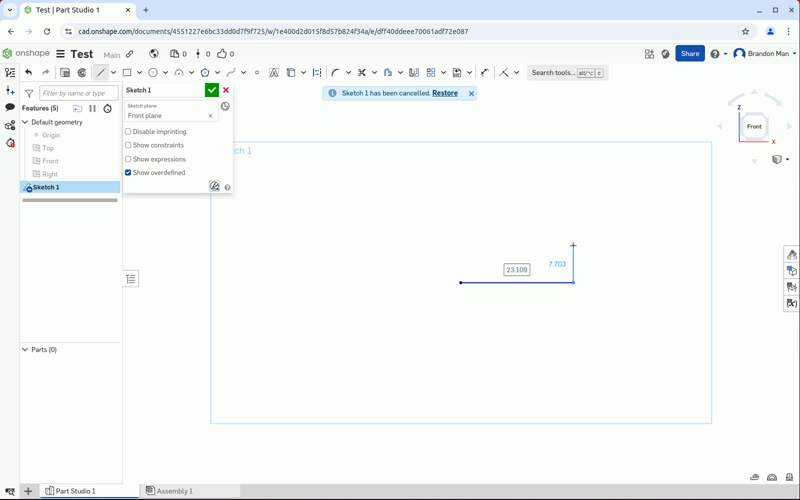
key_up(shift)
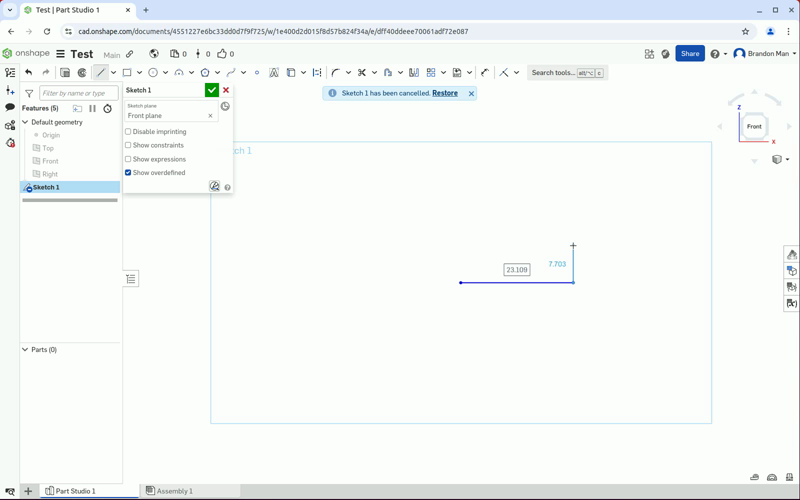
key_down(shift)
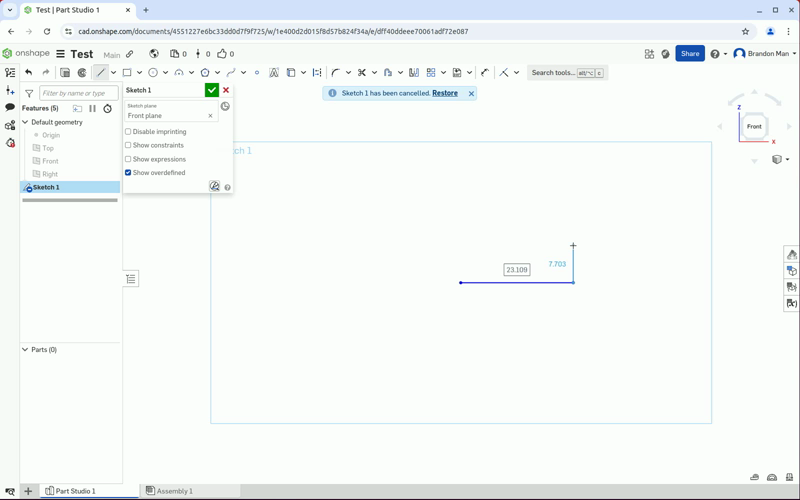
mouse_move(479, 245)
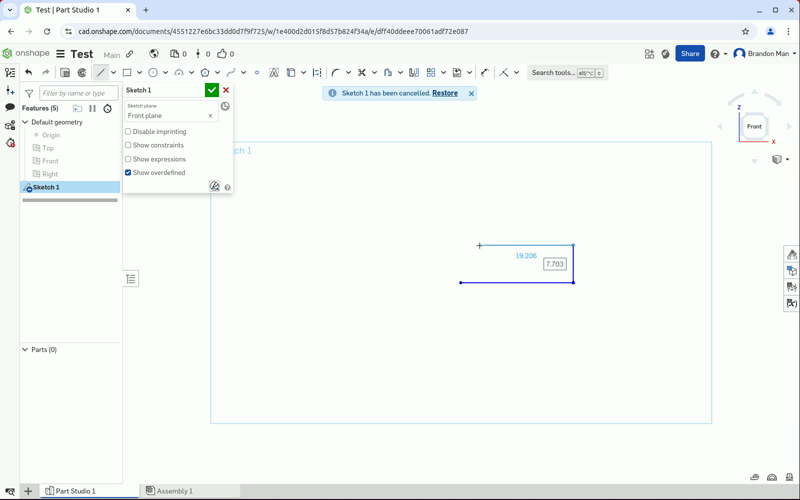
click(479, 245)
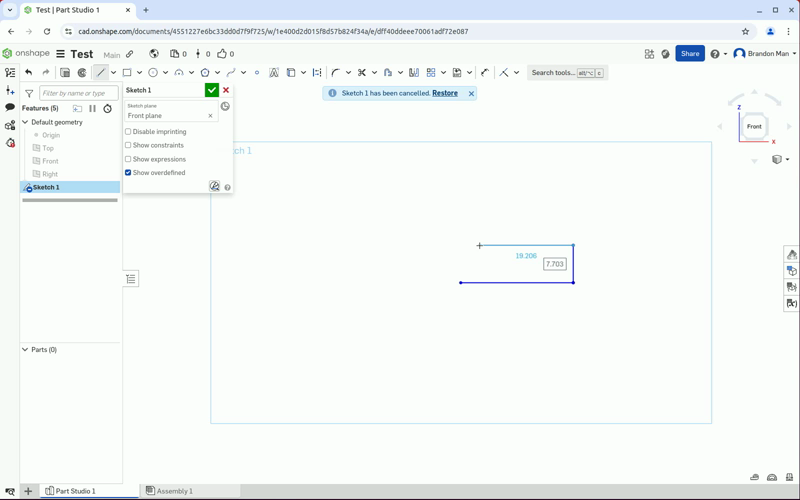
key_up(shift)
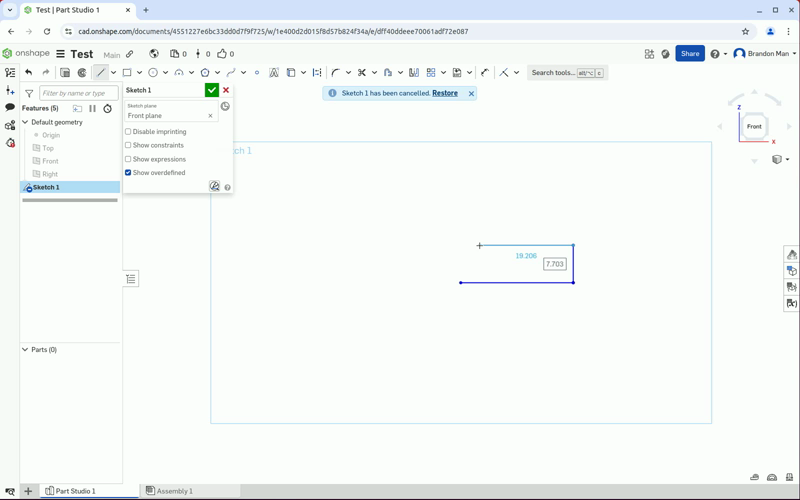
key_down(shift)
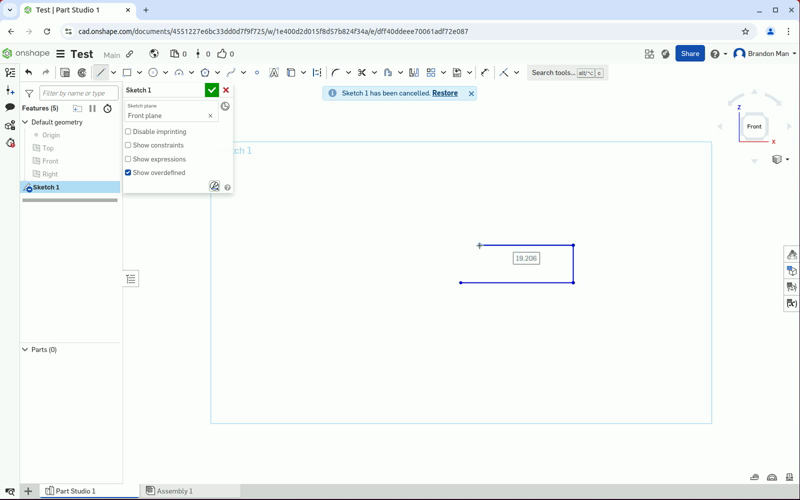
mouse_move(509, 245)
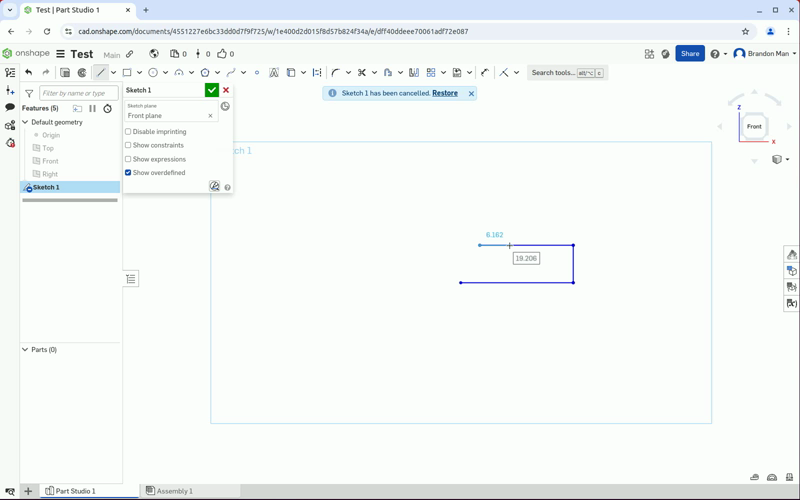
mouse_move(460, 245)
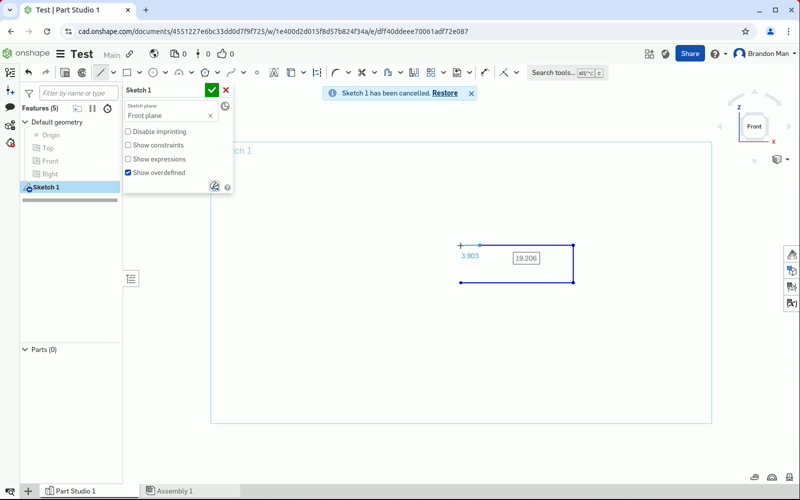
click(460, 245)
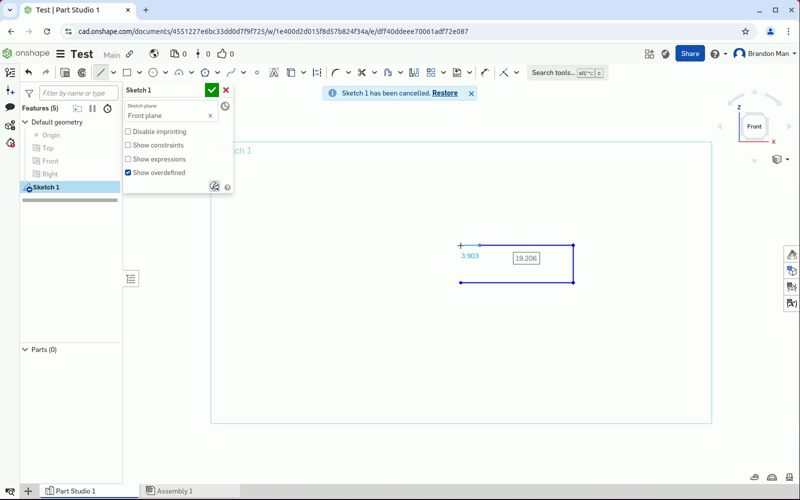
key_up(shift)
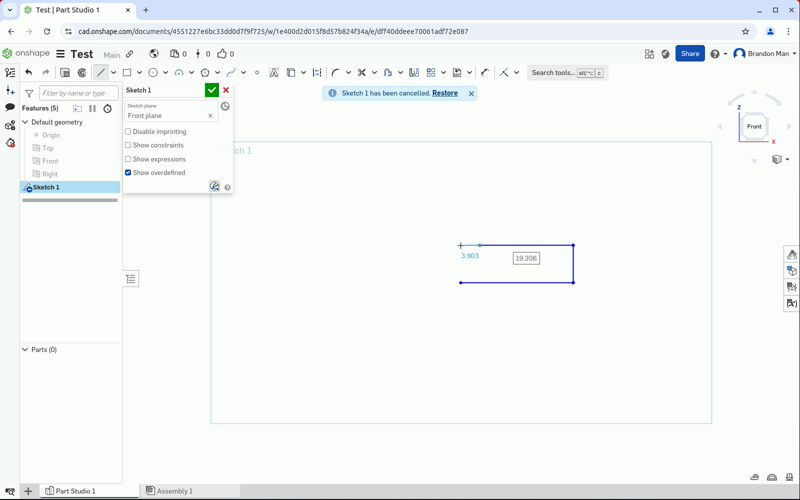
mouse_move(490, 245)
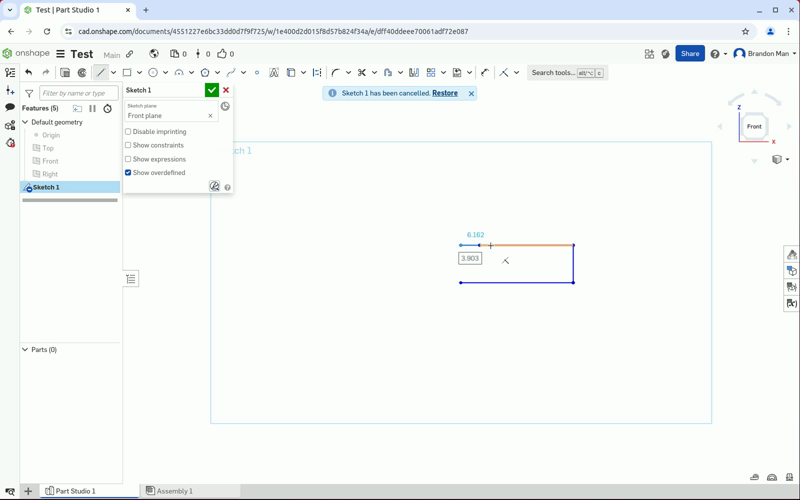
key_down(shift)
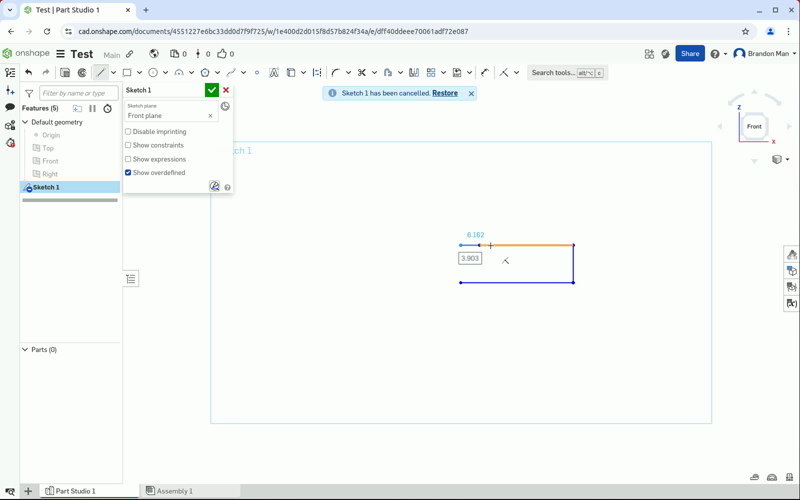
mouse_move(460, 282)
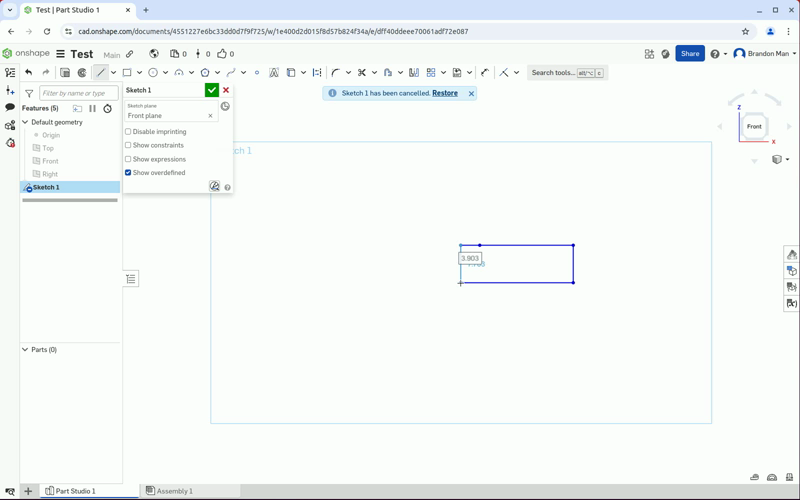
key_up(shift)
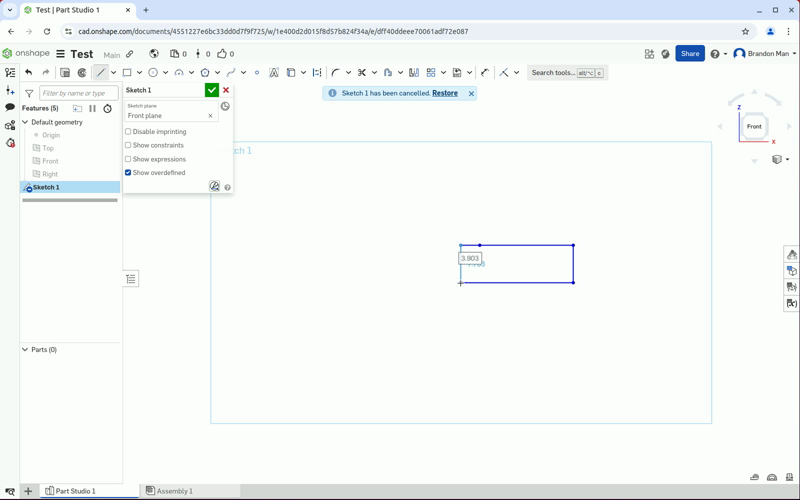
click(460, 282)
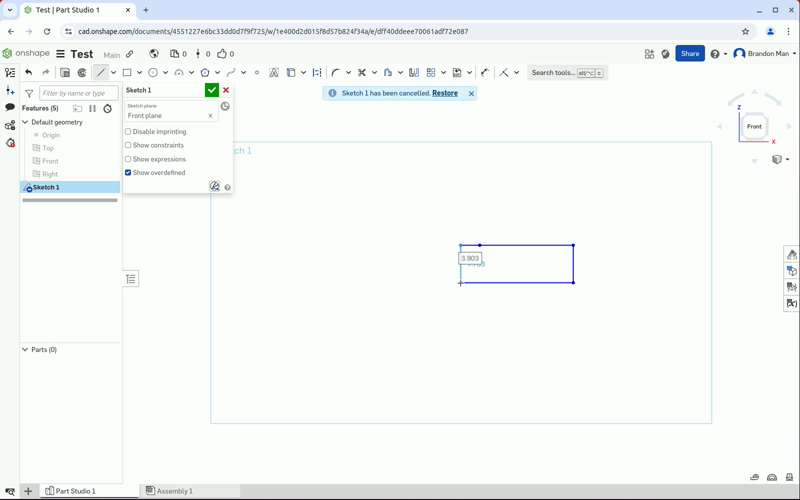
key(esc)
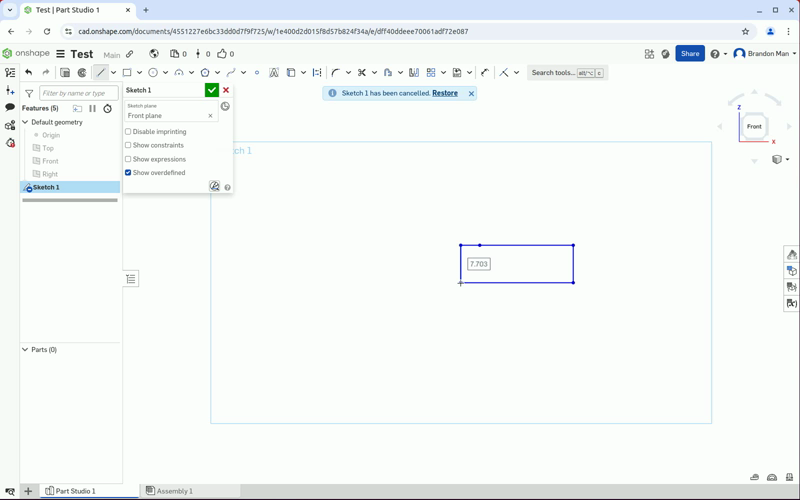
mouse_move(501, 274)
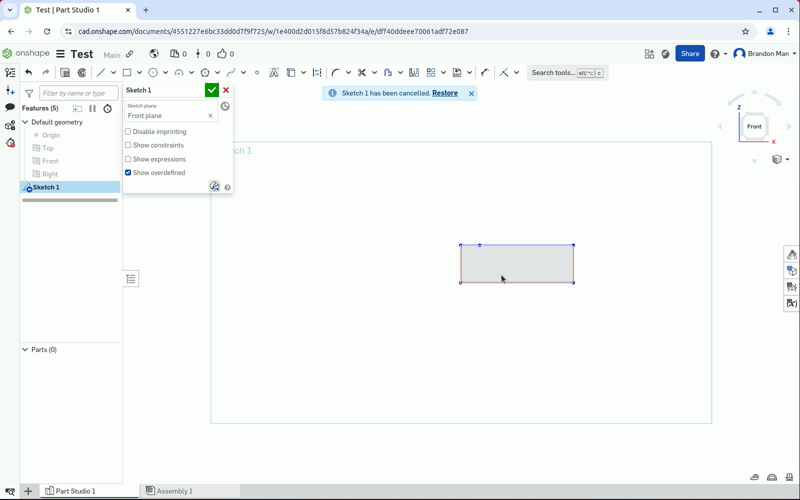
click(501, 274)
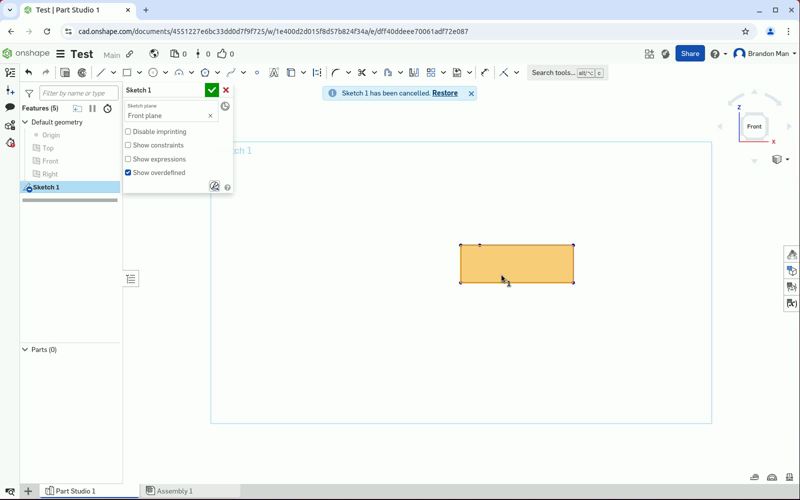
mouse_move(73, 352)
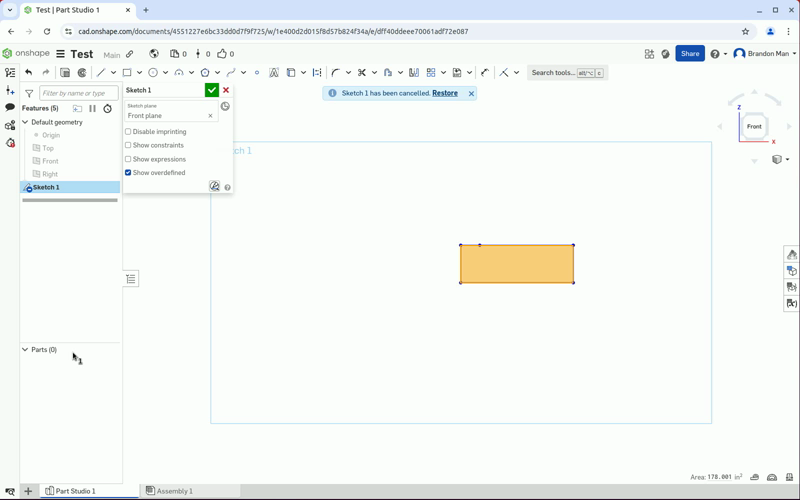
key(shift+y)
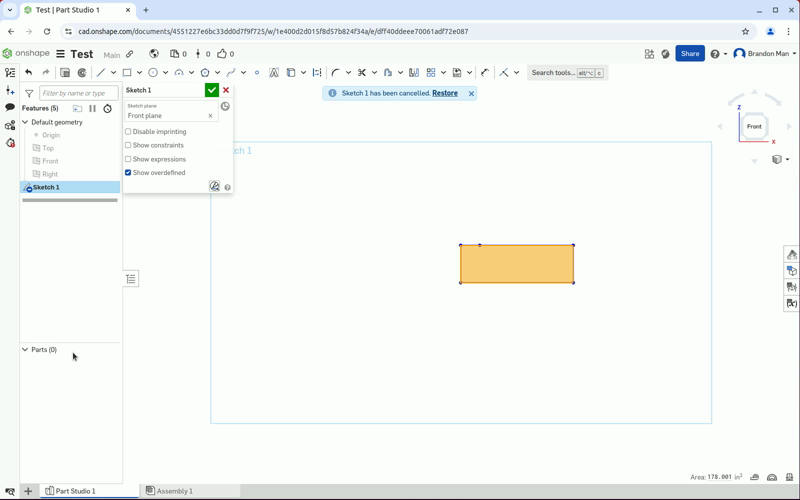
key(shift+e)
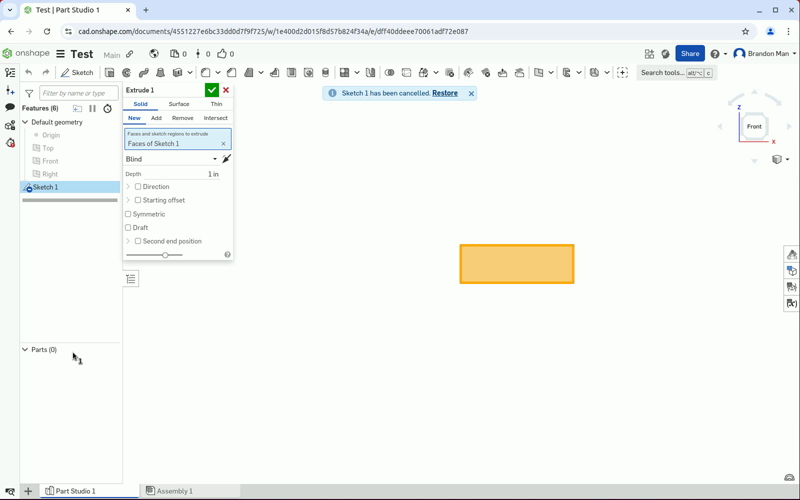
mouse_move(143, 106)
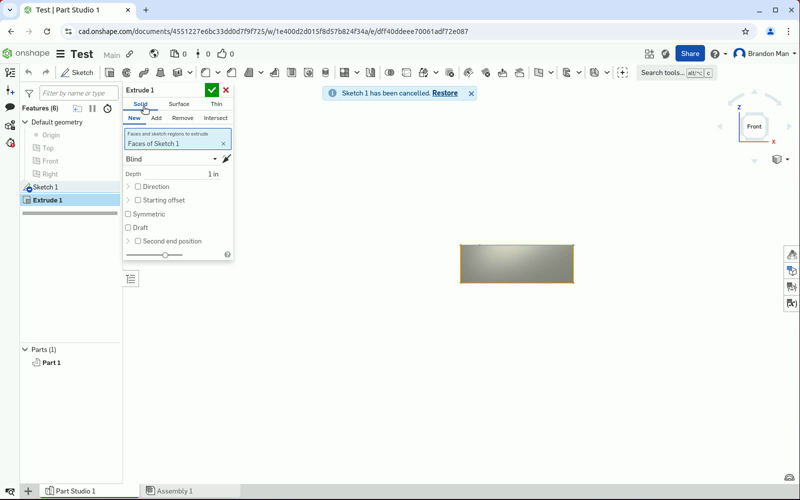
click(143, 106)
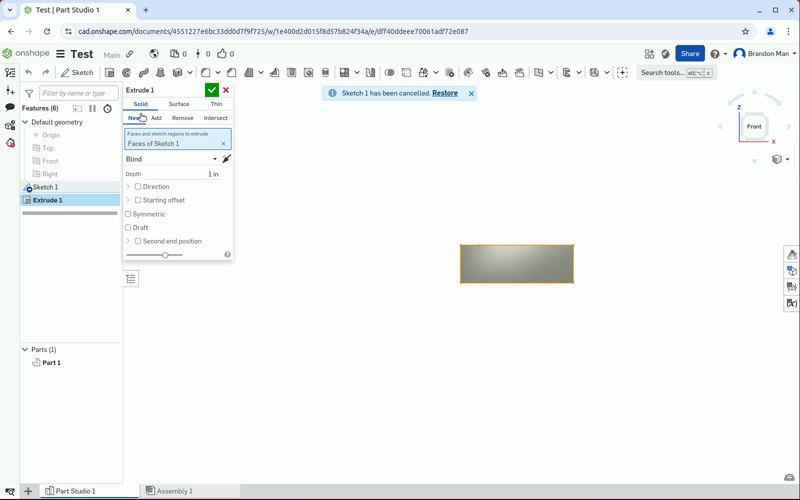
mouse_move(137, 120)
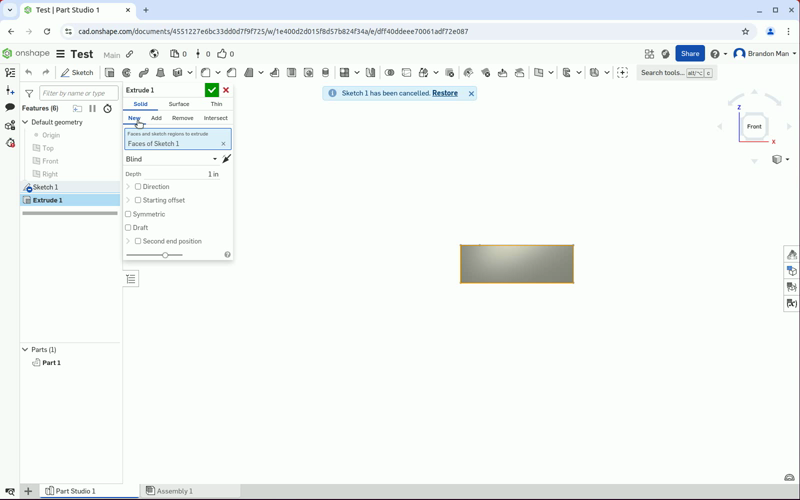
click(137, 120)
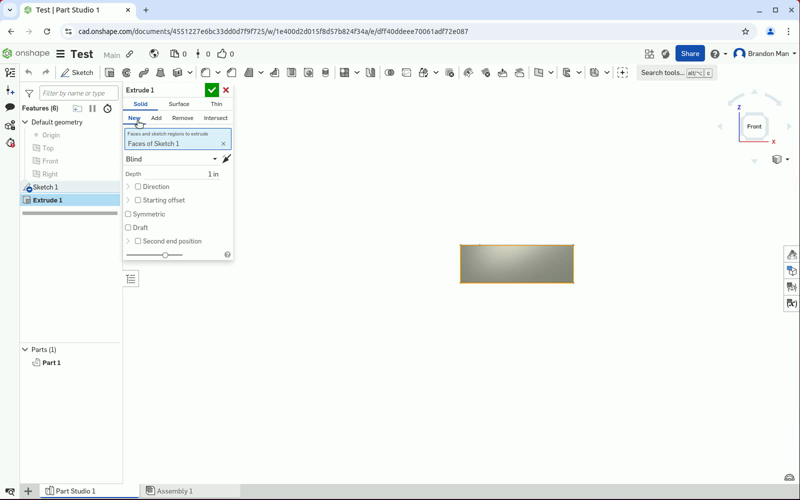
key(tab, 4)
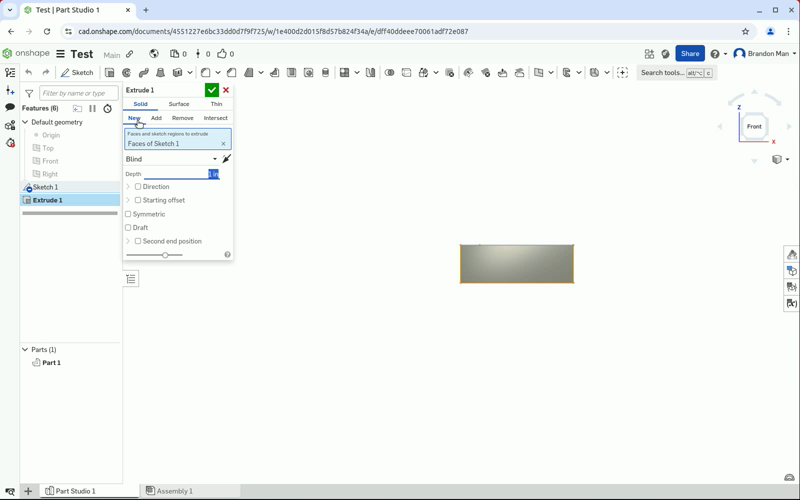
text(15.405)
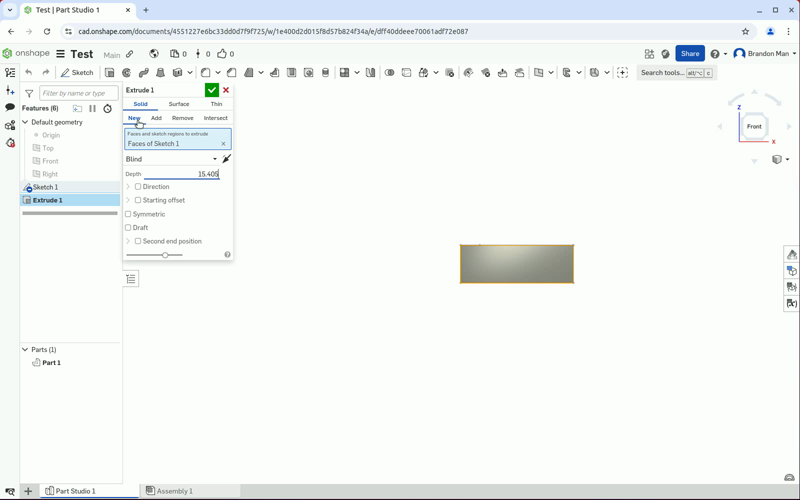
key(enter)
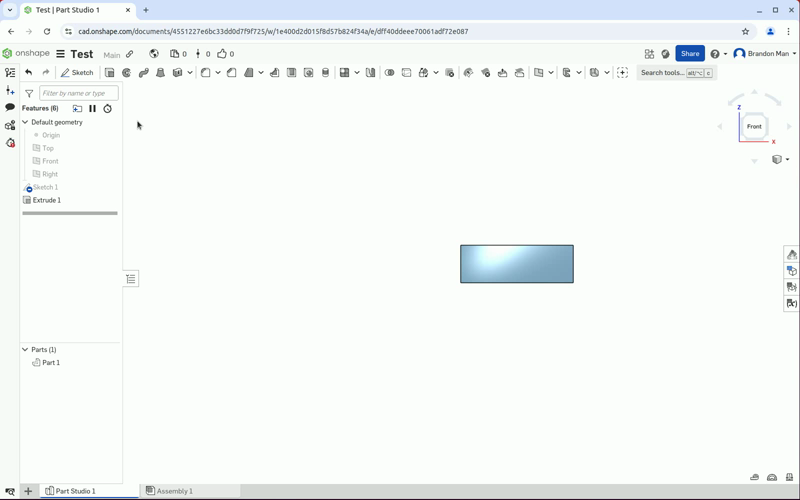
key(shift+h)
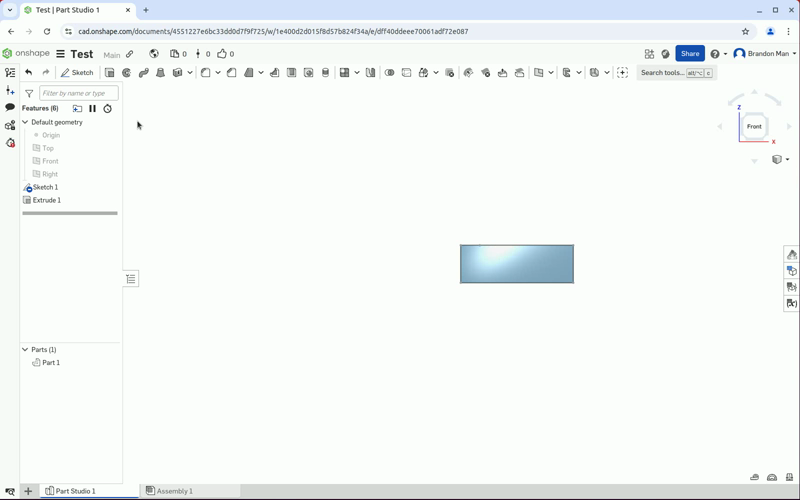
key(shift+h)
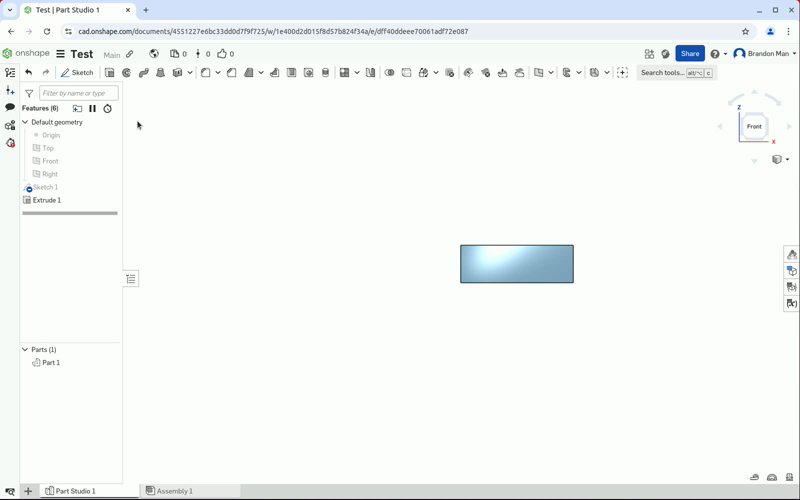
mouse_move(73, 189)
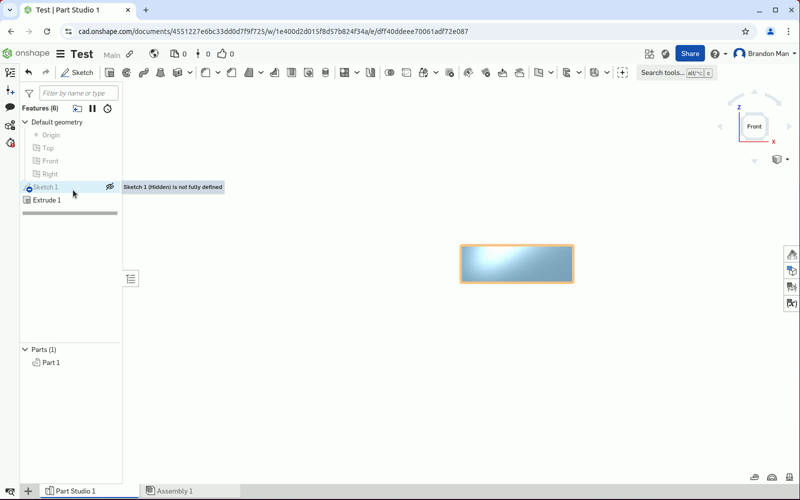
click(73, 189)
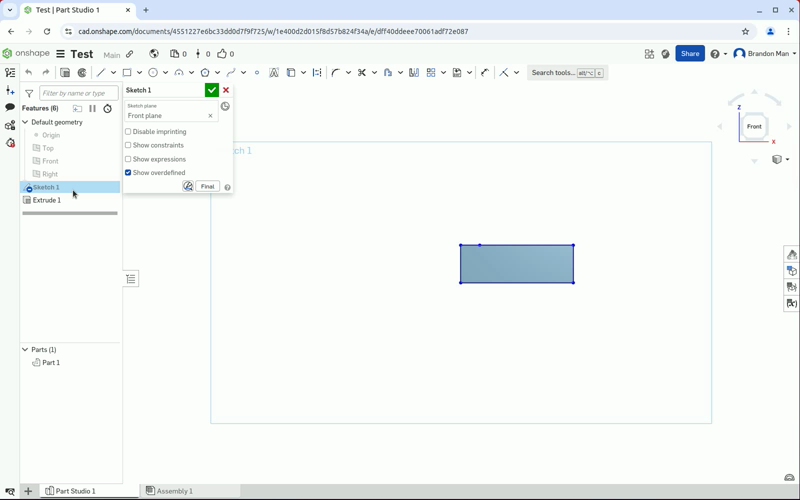
mouse_move(229, 92)
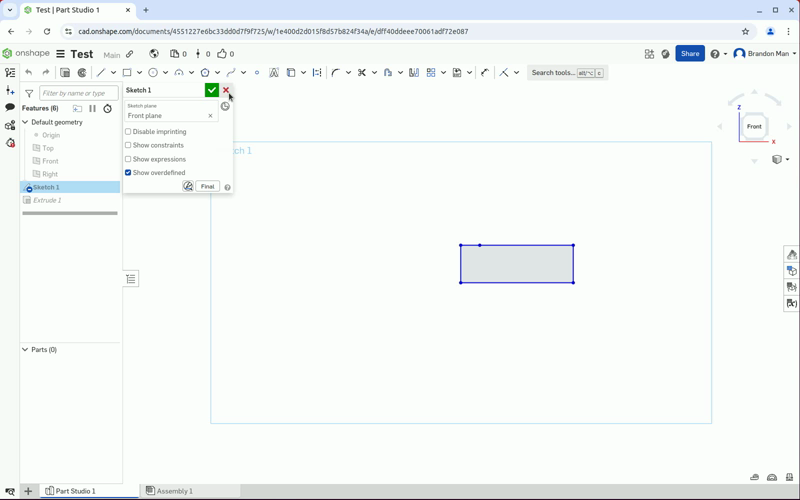
click(229, 92)
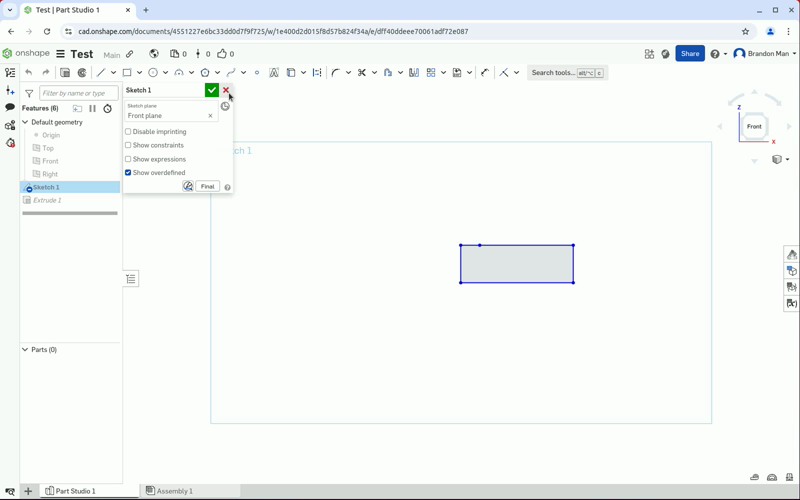
key(shift+s)
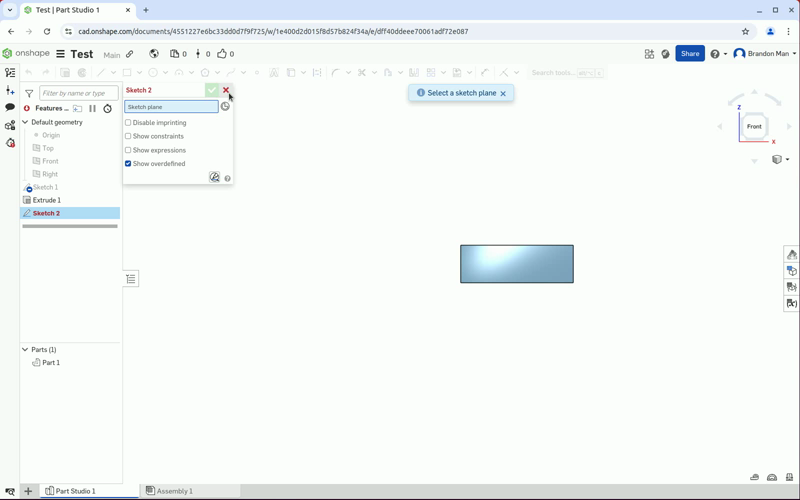
mouse_move(73, 163)
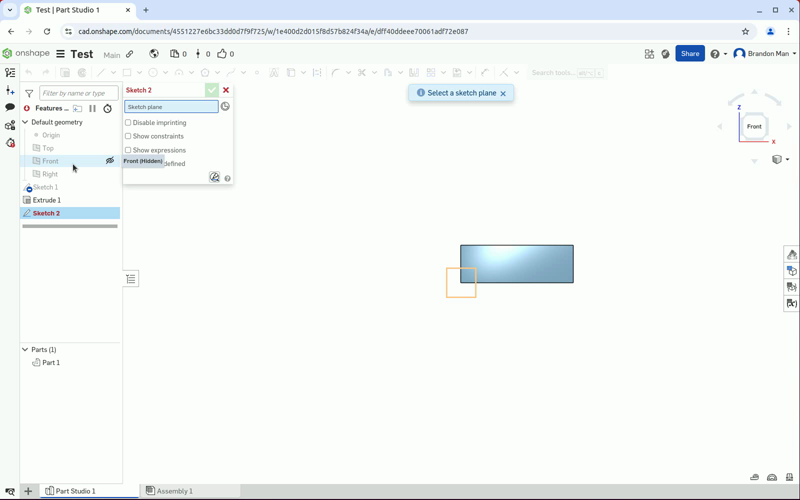
click(73, 163)
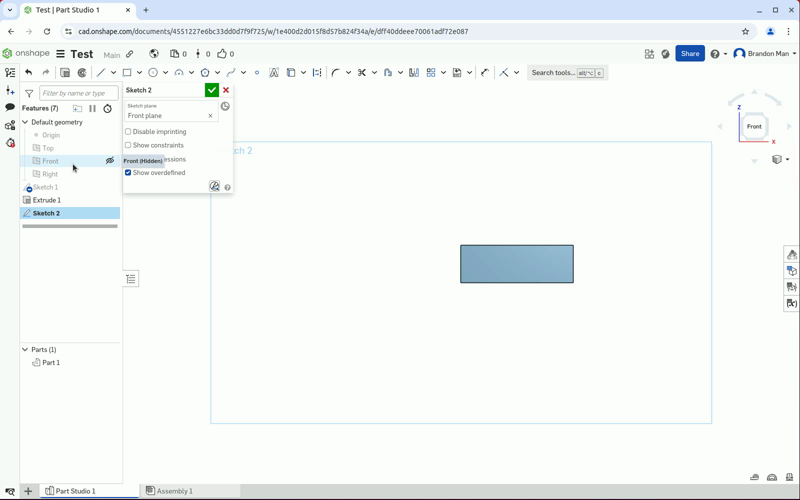
mouse_move(73, 352)
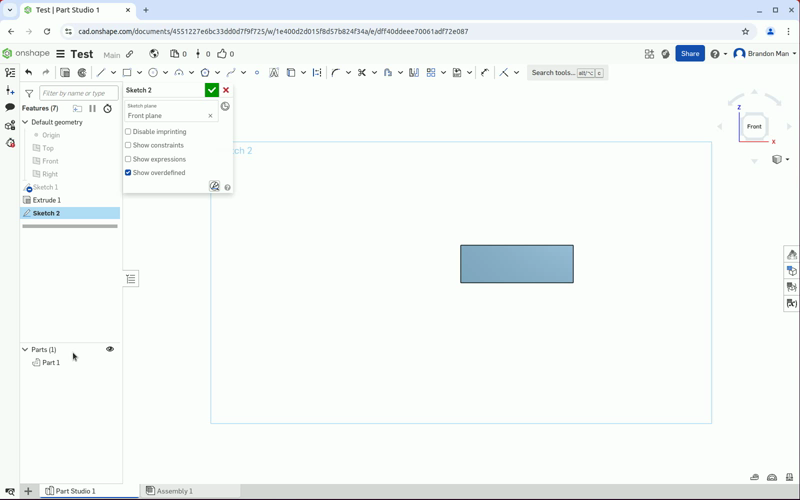
key(y)
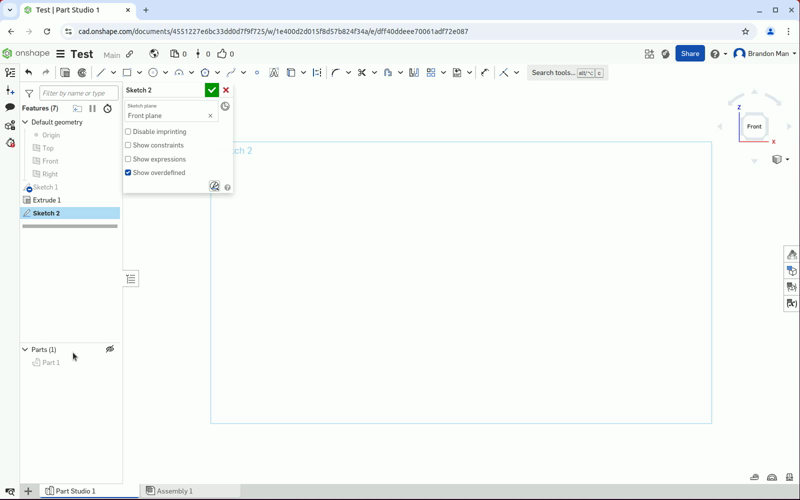
key(l)
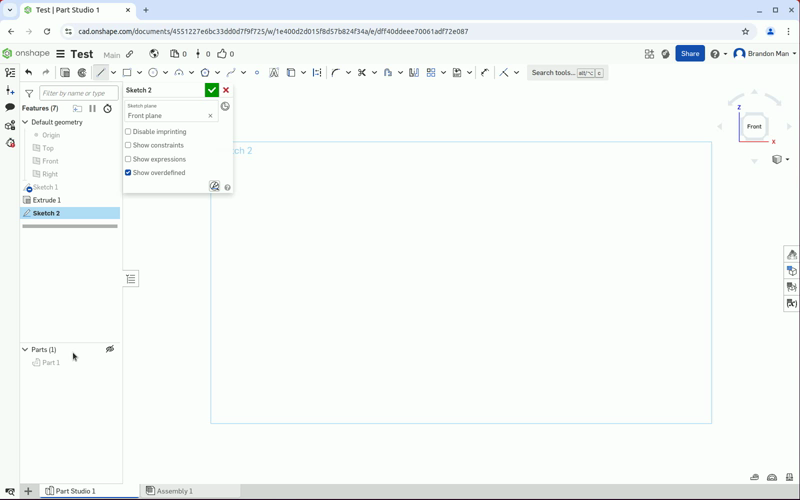
key_down(shift)
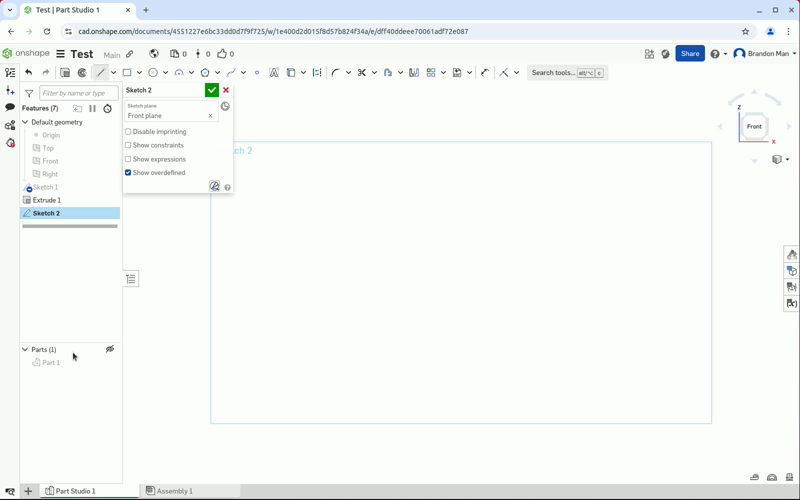
mouse_move(460, 245)
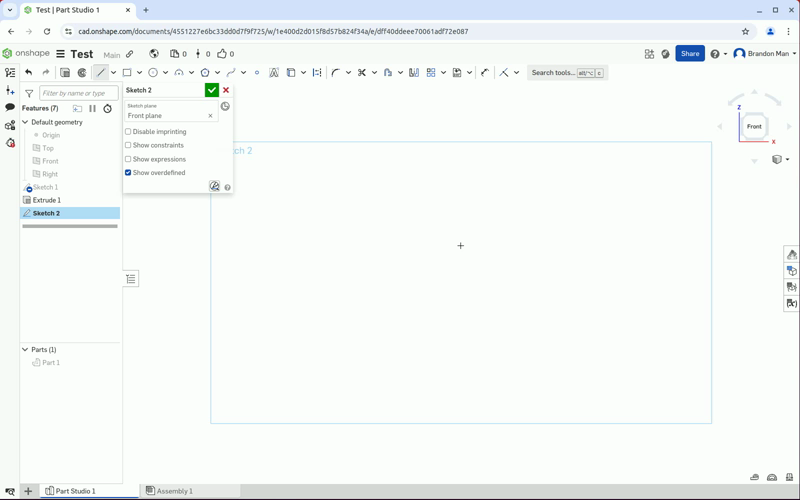
click(460, 245)
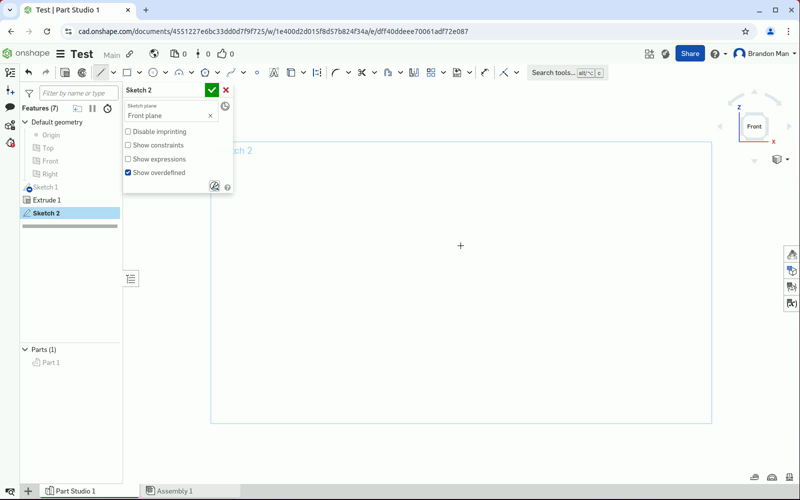
key_up(shift)
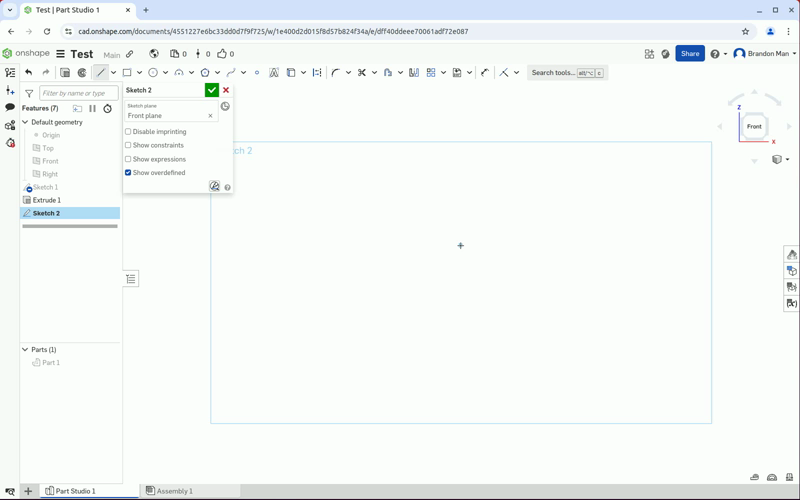
key_down(shift)
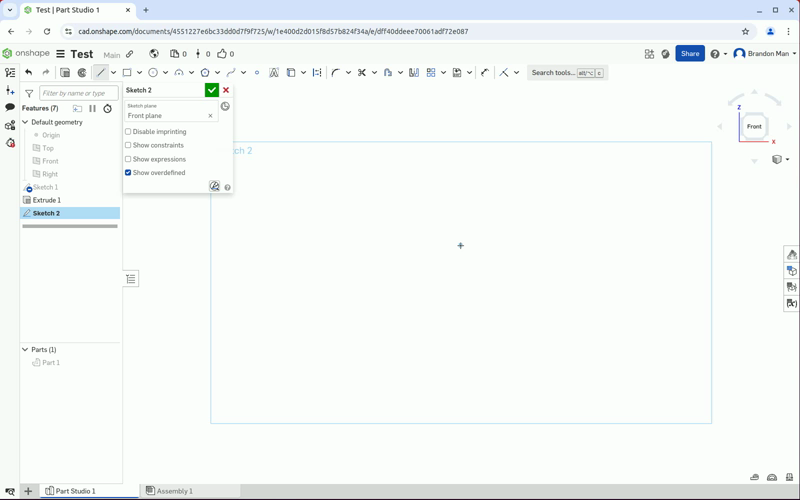
mouse_move(490, 245)
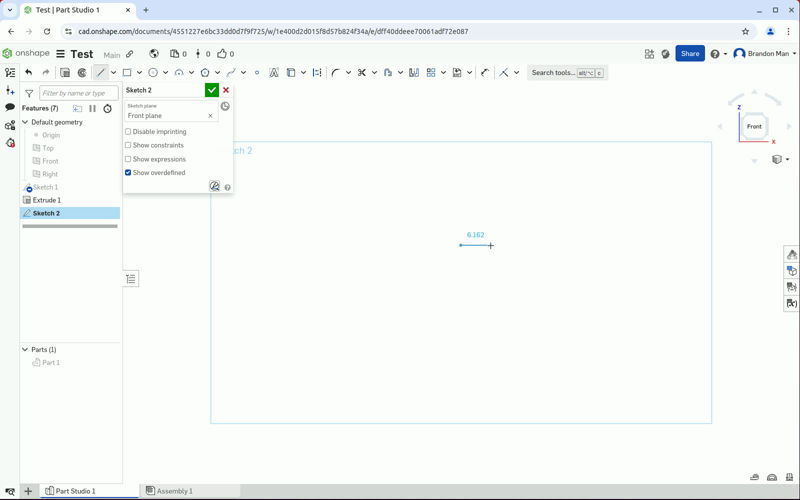
mouse_move(480, 245)
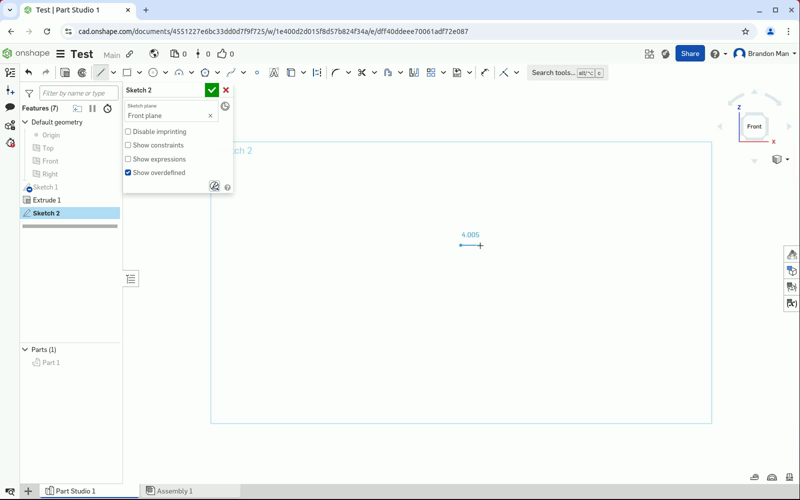
click(480, 245)
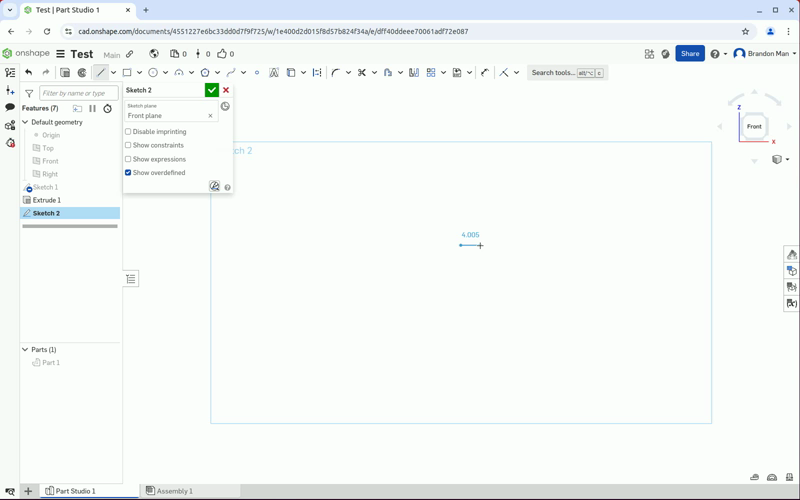
key_up(shift)
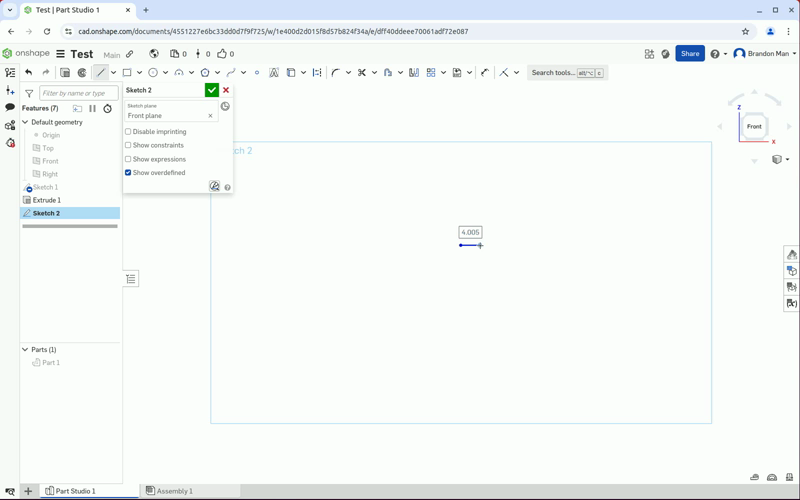
key_down(shift)
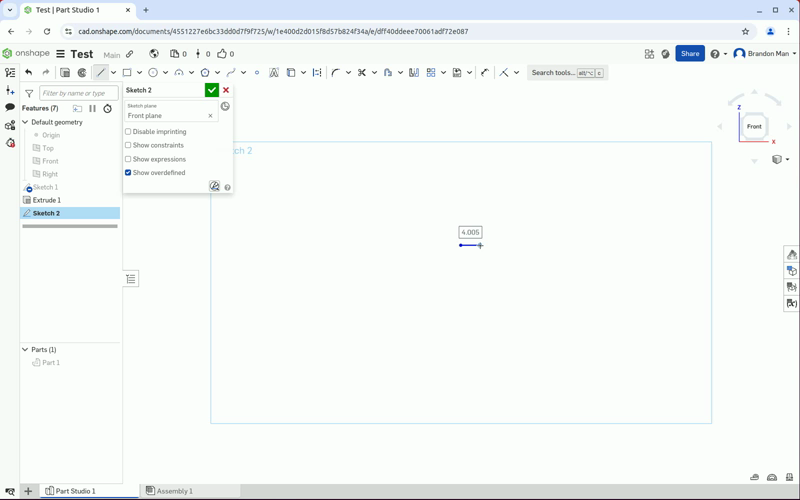
mouse_move(510, 245)
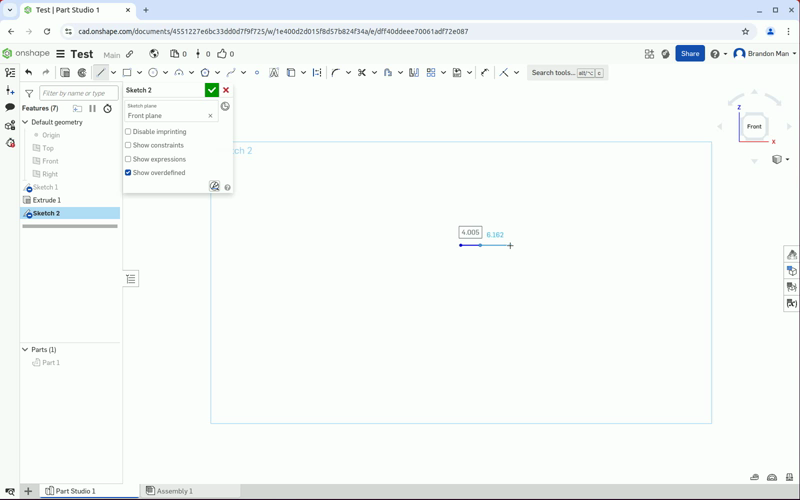
mouse_move(480, 207)
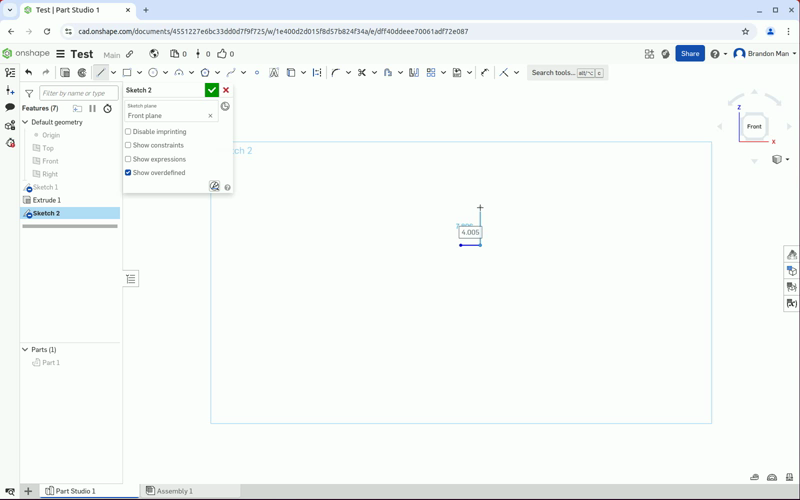
click(480, 207)
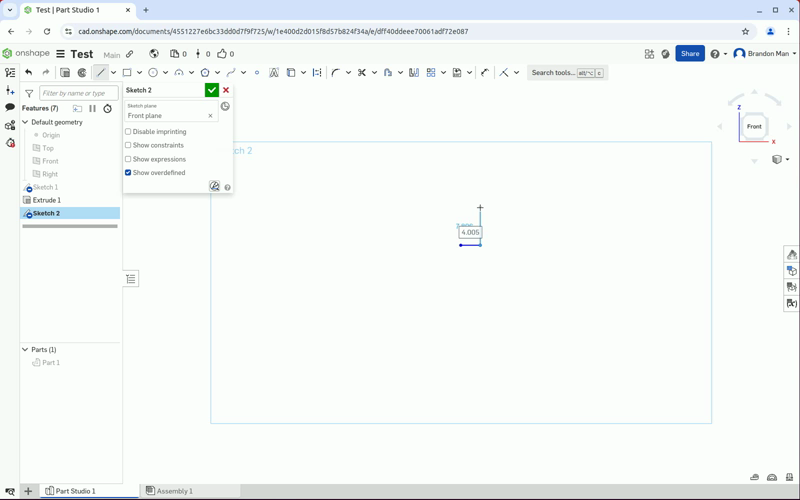
key_up(shift)
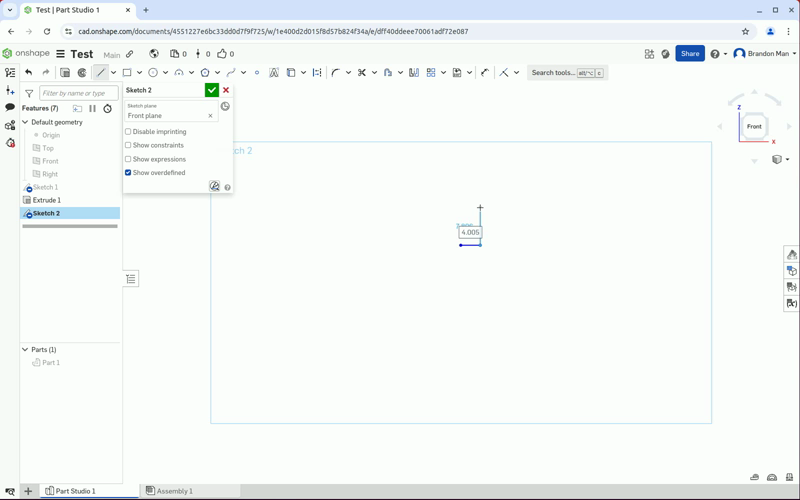
key_down(shift)
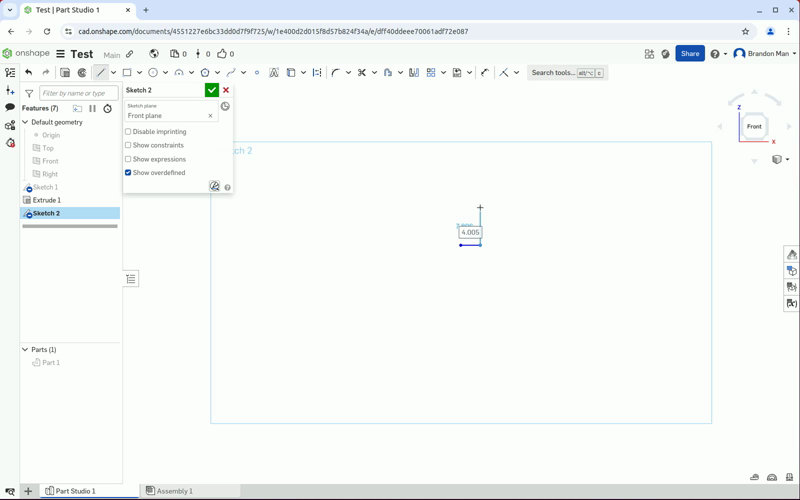
mouse_move(510, 207)
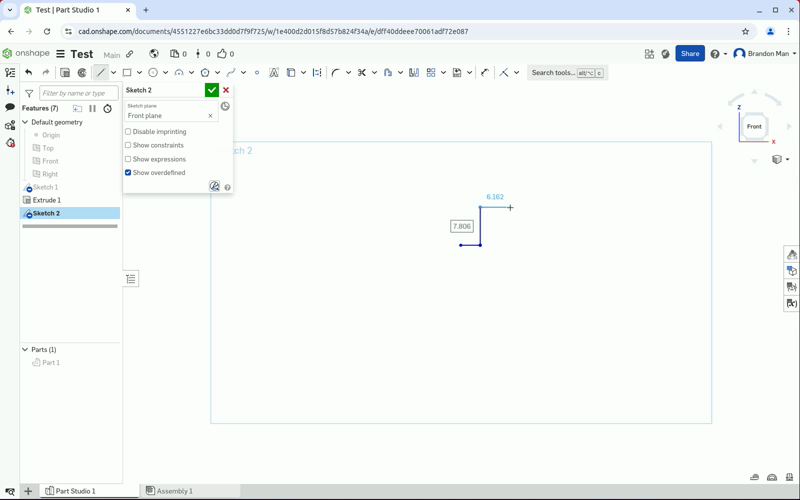
mouse_move(460, 207)
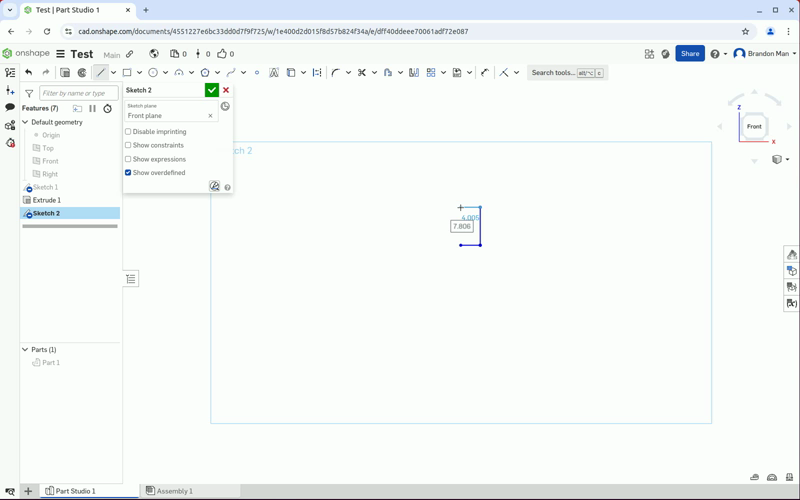
click(460, 207)
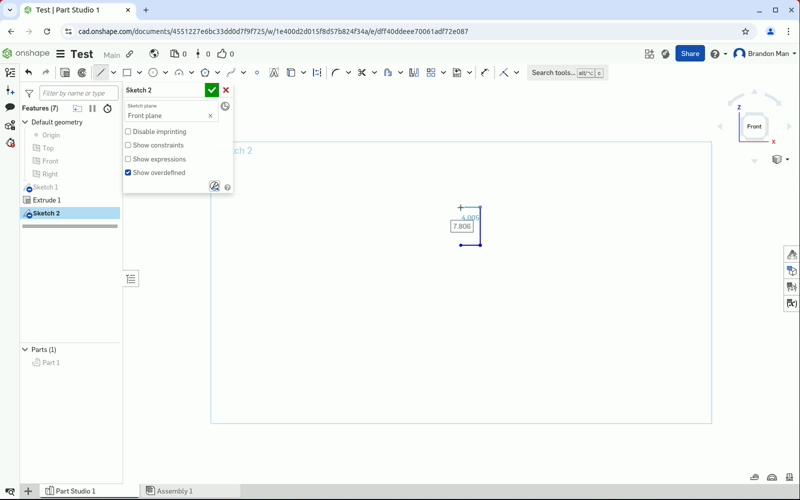
key_up(shift)
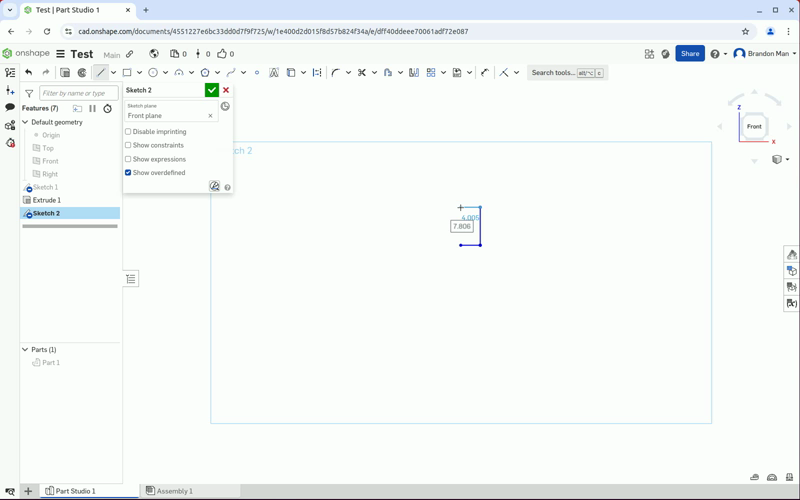
mouse_move(490, 207)
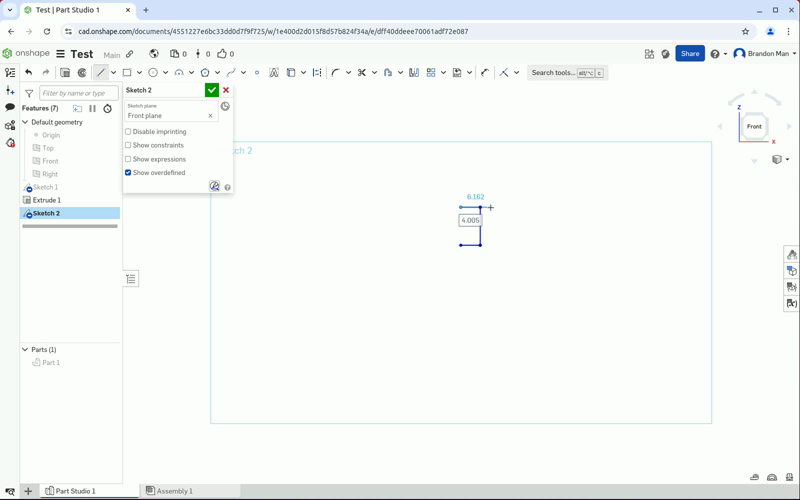
key_down(shift)
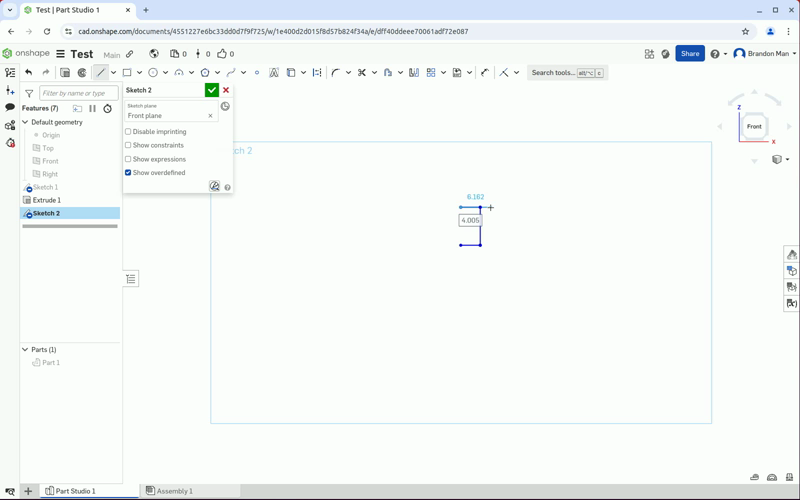
mouse_move(460, 245)
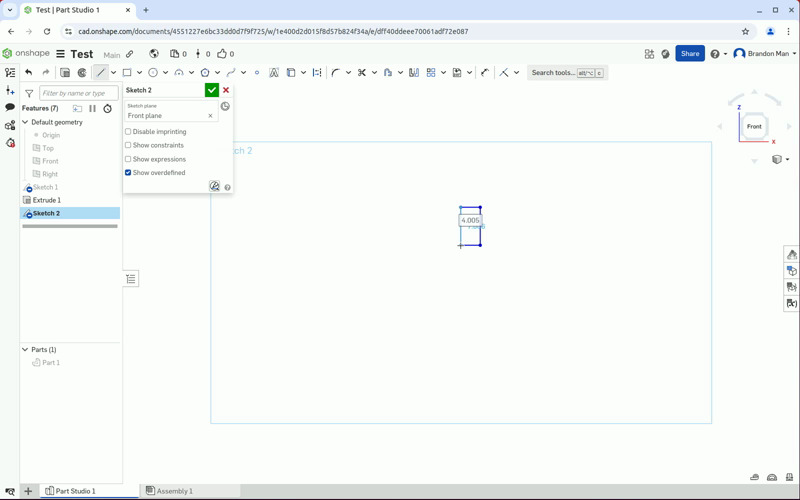
key_up(shift)
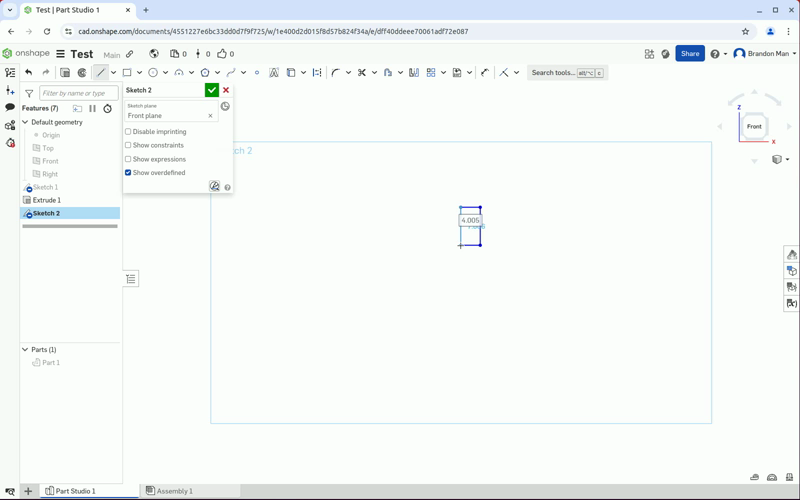
click(460, 245)
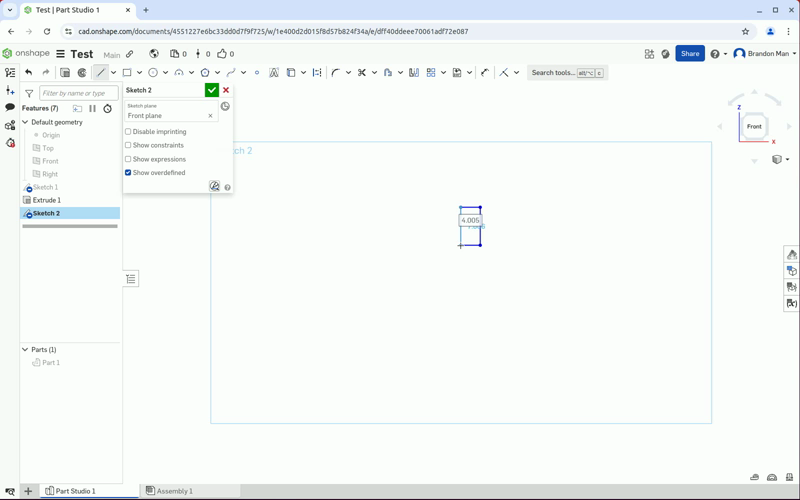
key(esc)
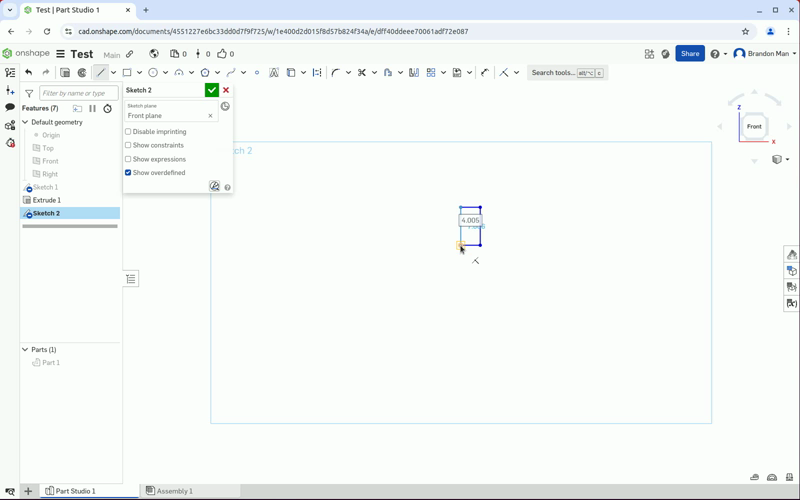
mouse_move(472, 213)
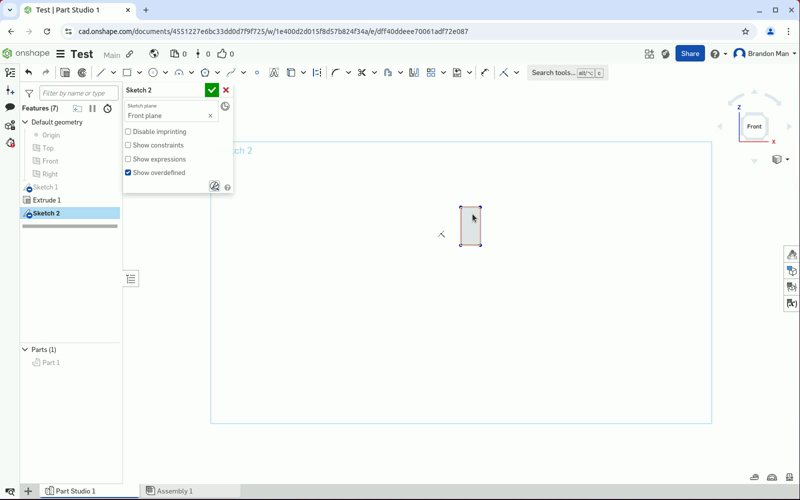
scroll(6)
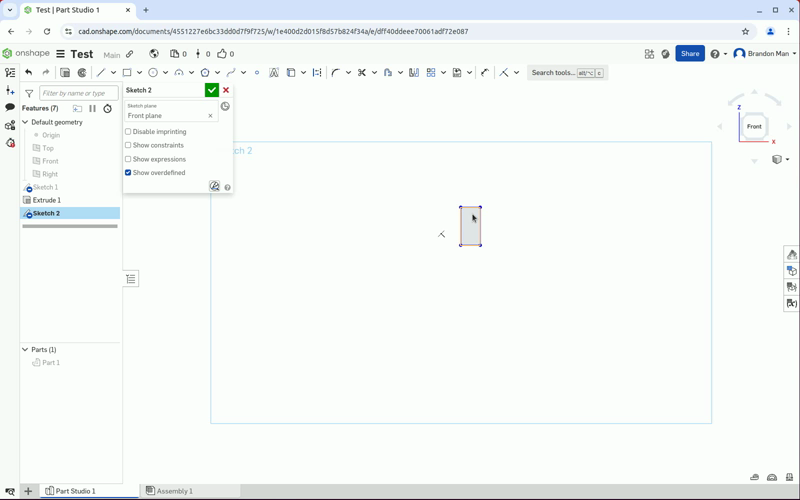
scroll(6)
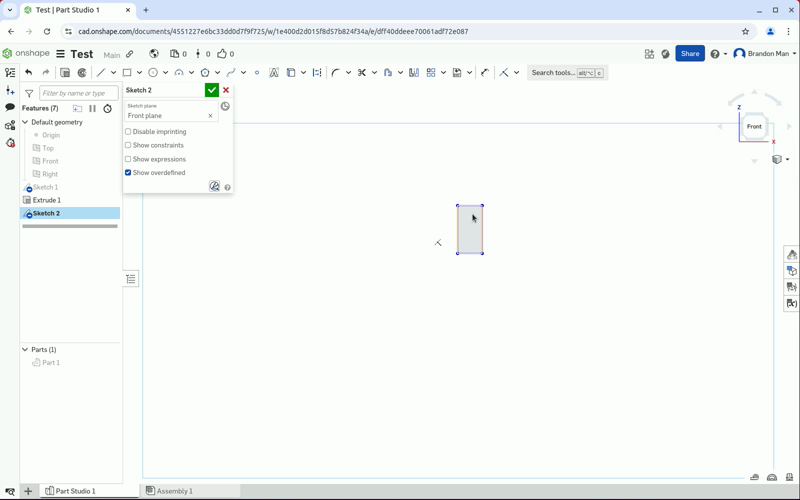
scroll(6)
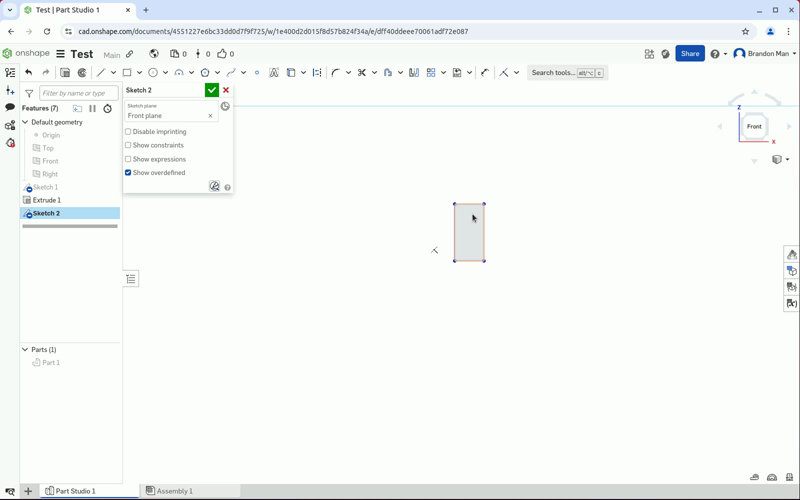
scroll(6)
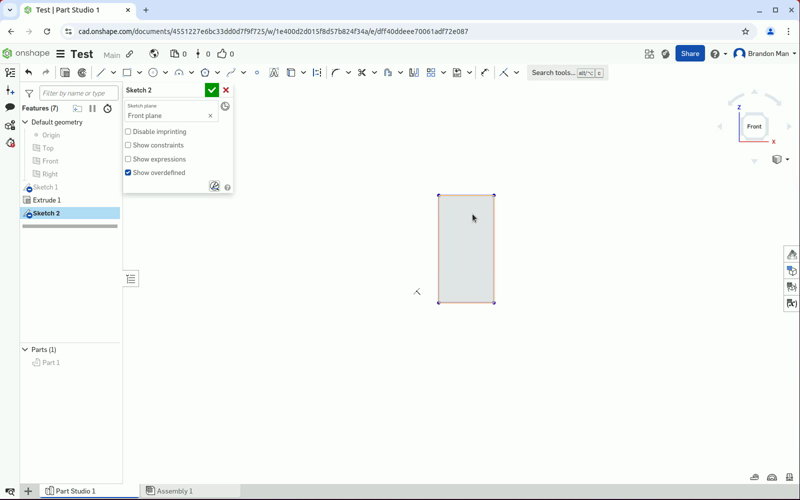
scroll(6)
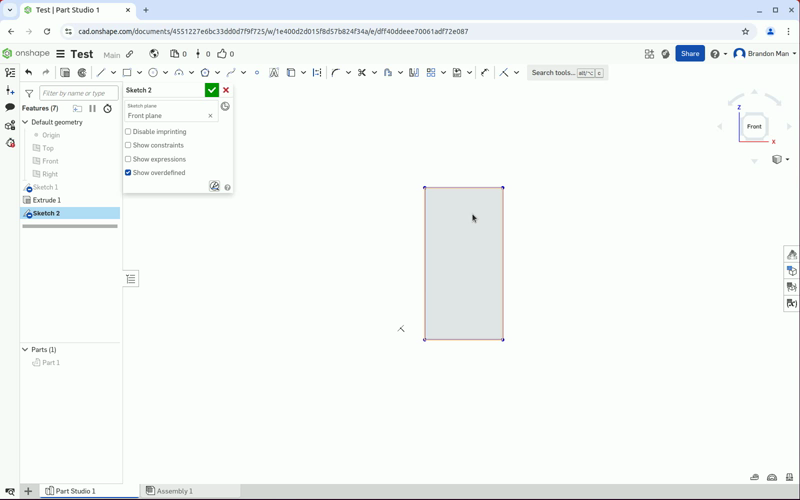
scroll(6)
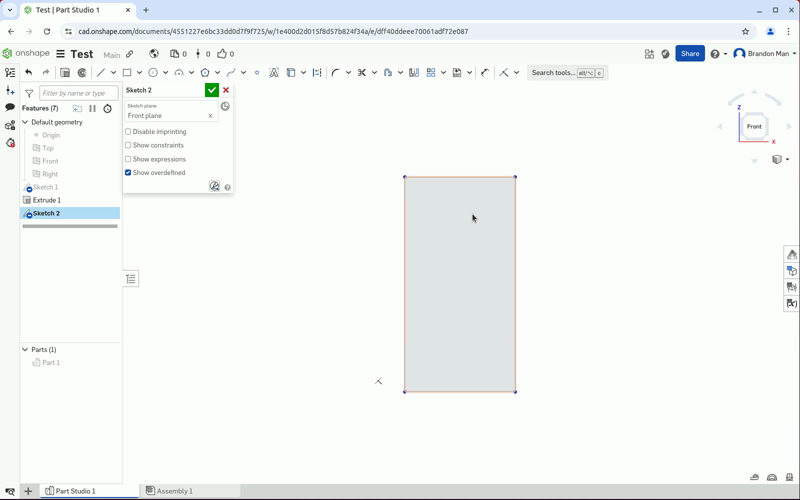
scroll(6)
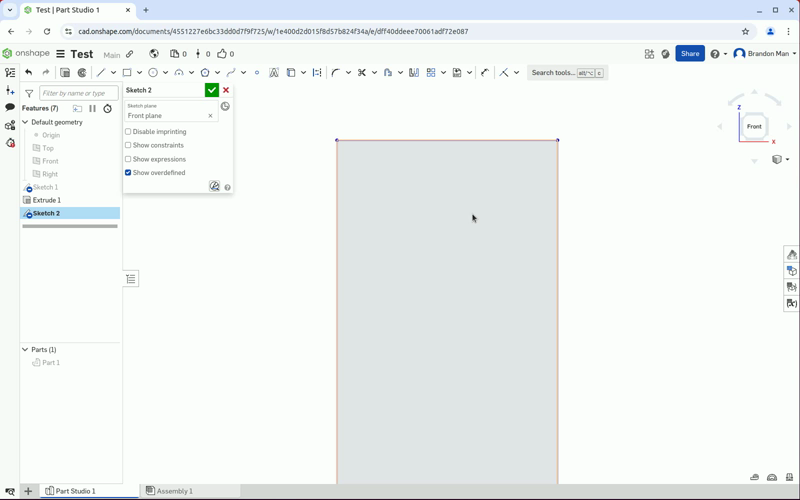
click(472, 213)
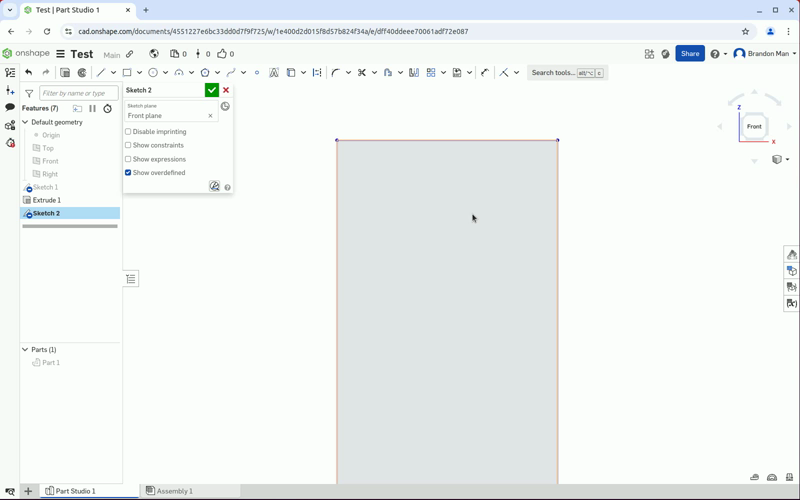
scroll(-6)
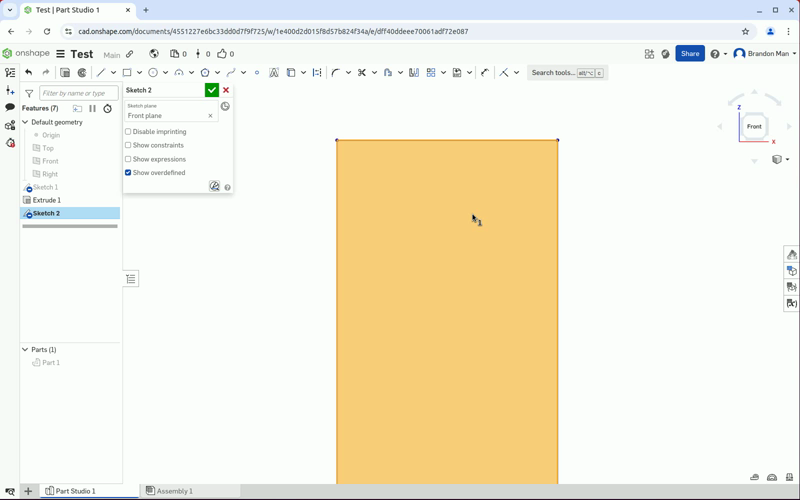
scroll(-6)
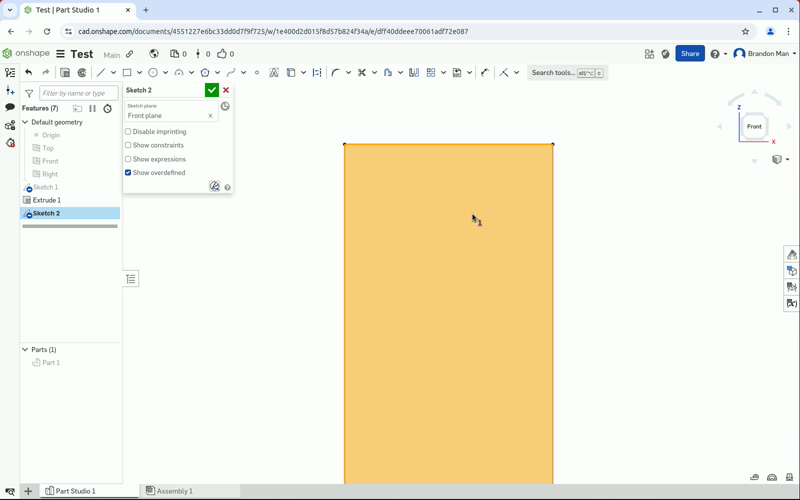
scroll(-6)
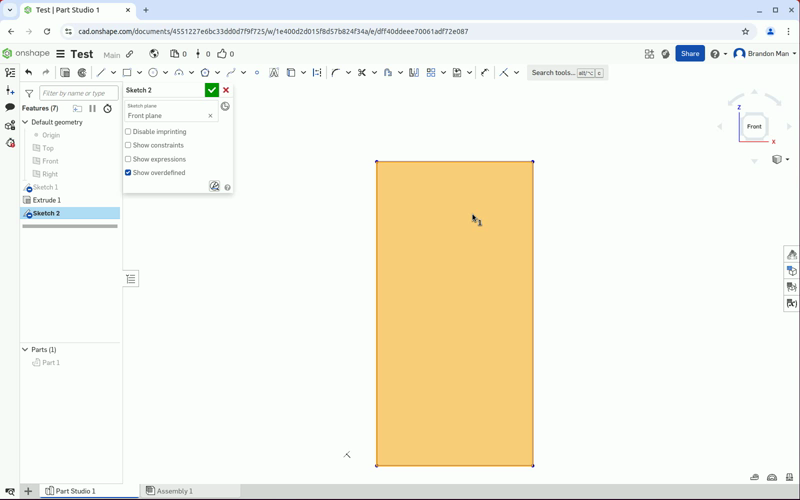
scroll(-6)
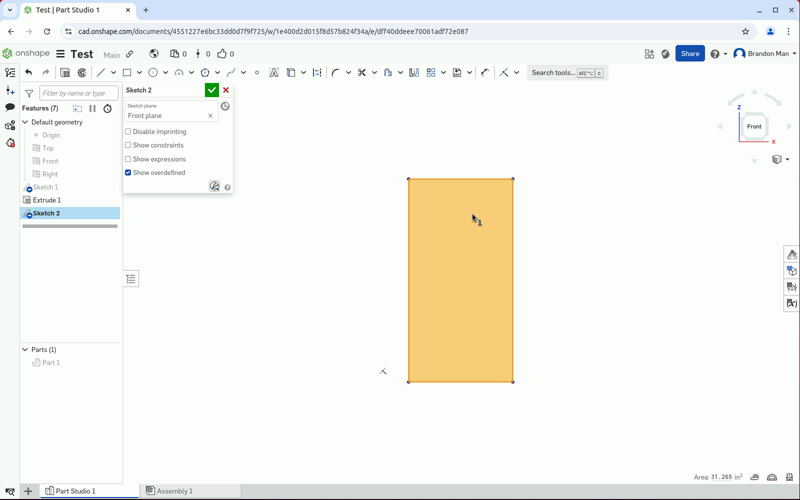
scroll(-6)
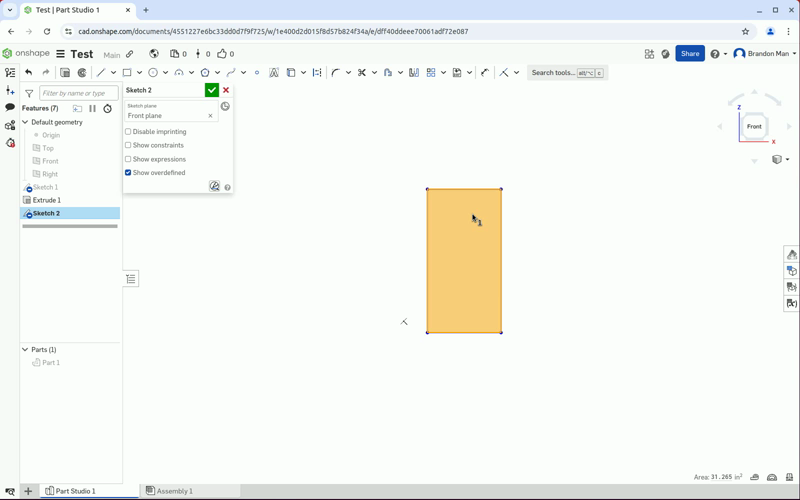
scroll(-6)
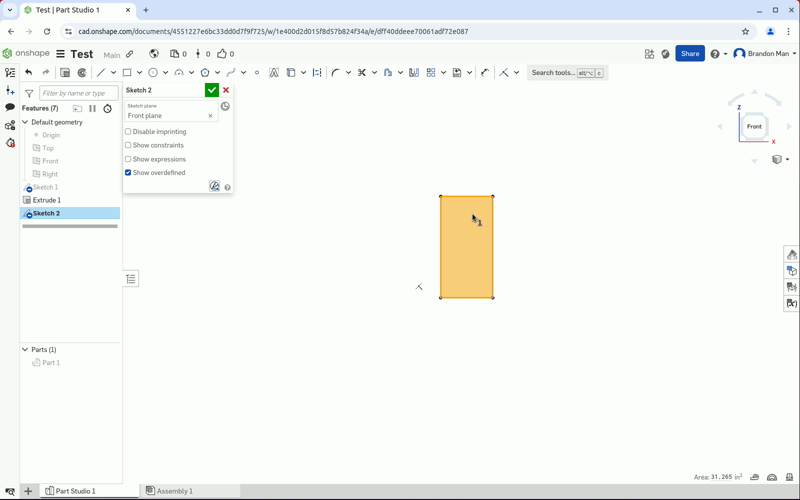
scroll(-6)
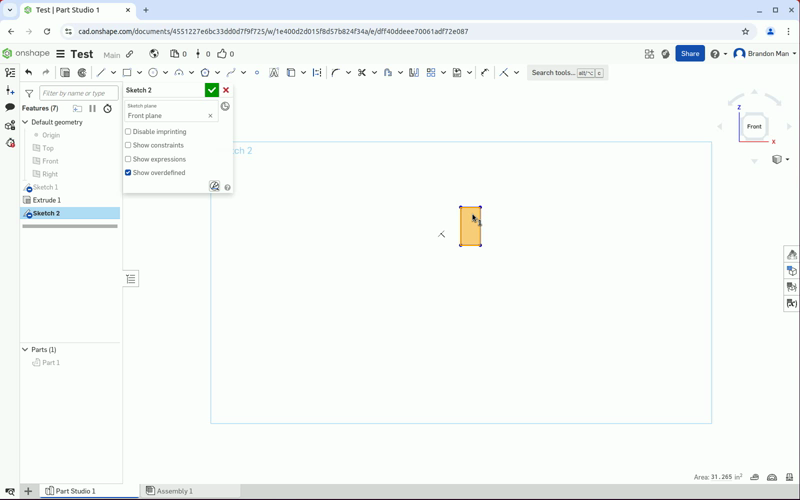
mouse_move(73, 352)
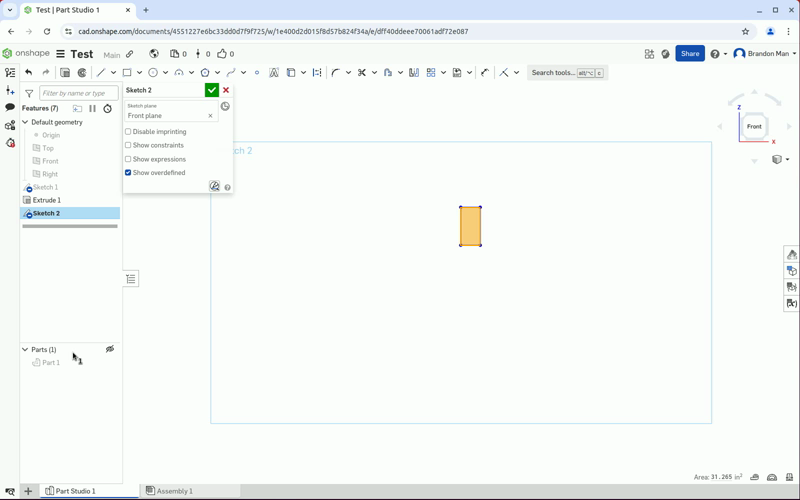
key(shift+y)
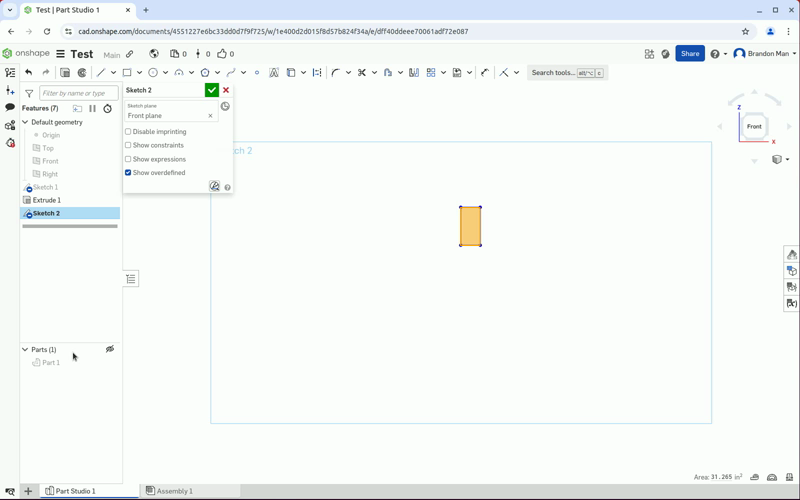
key(shift+e)
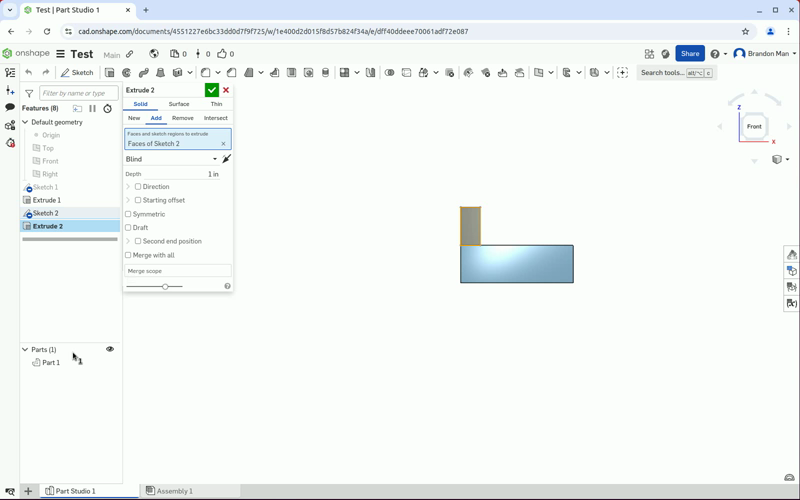
mouse_move(143, 106)
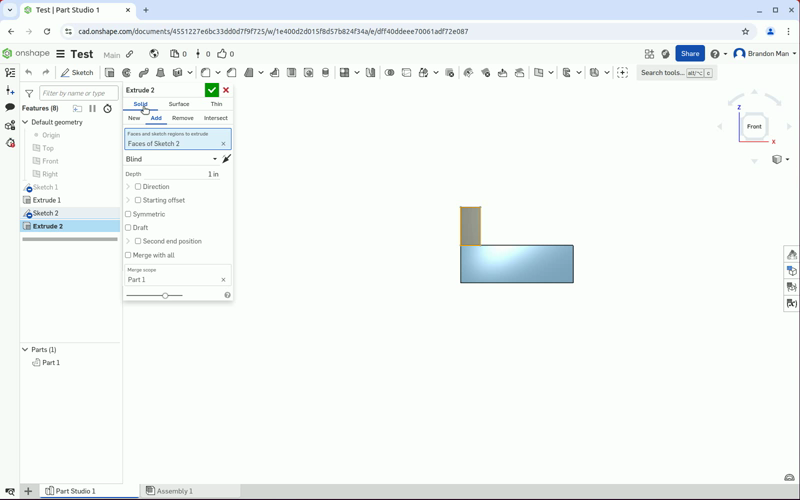
click(143, 106)
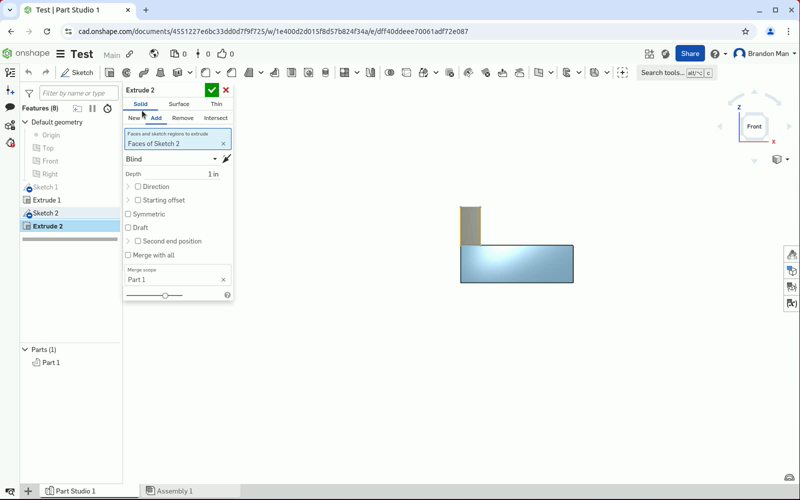
mouse_move(137, 120)
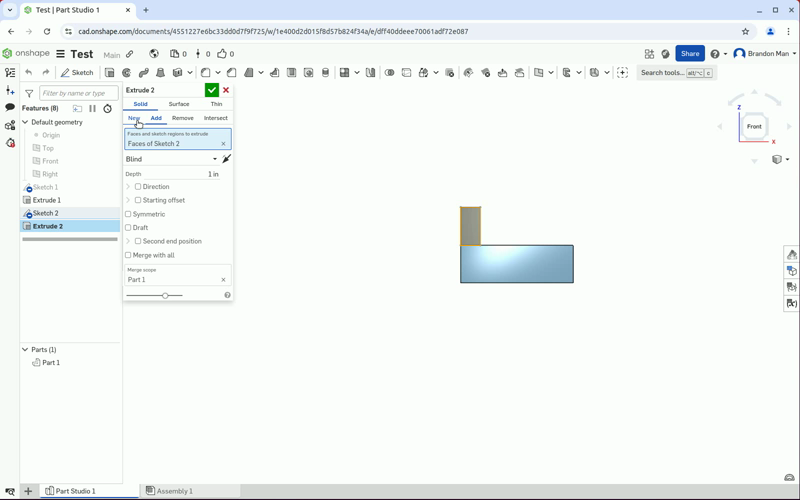
click(137, 120)
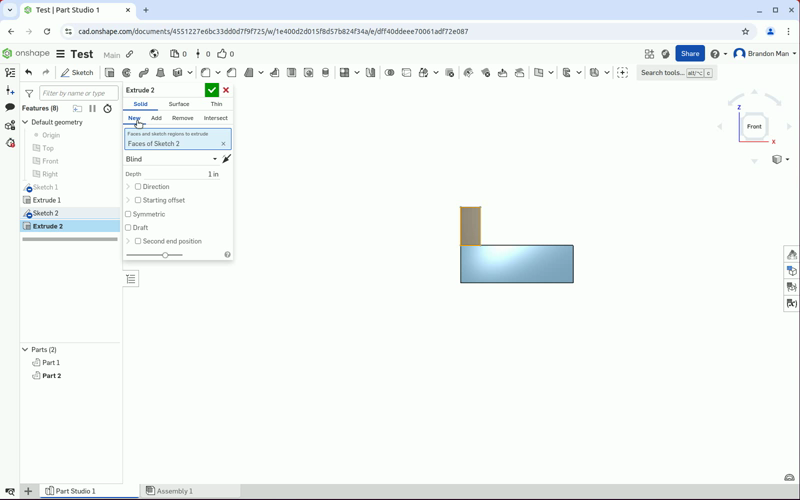
key(tab, 4)
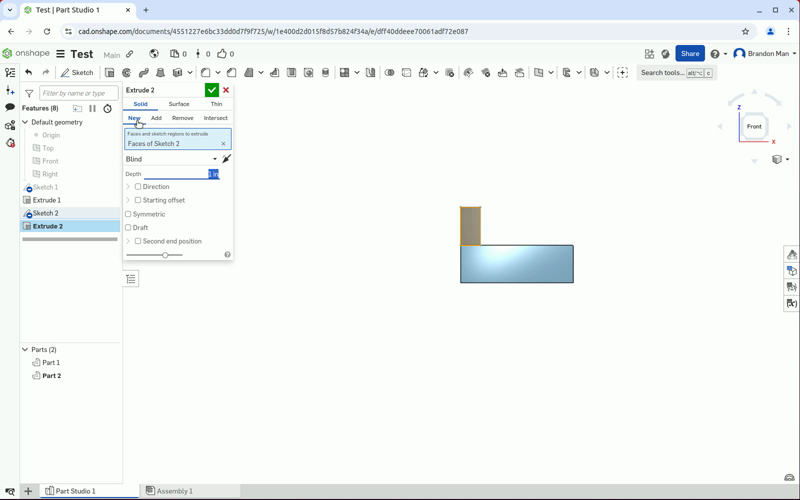
text(15.405)
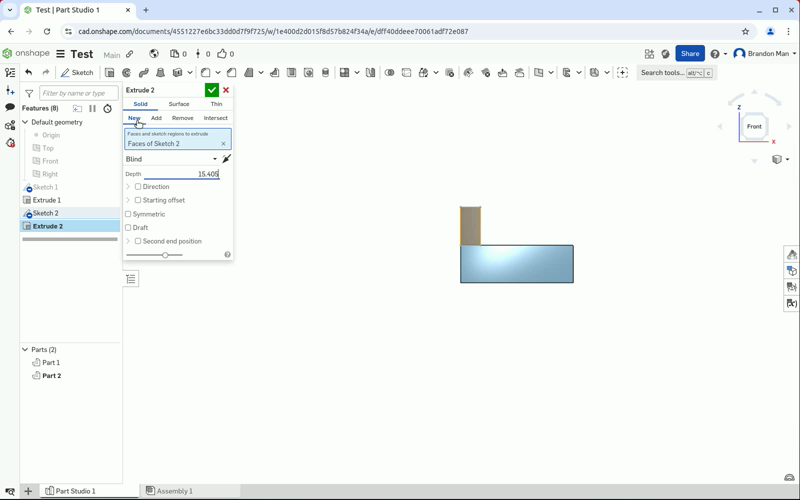
key(enter)
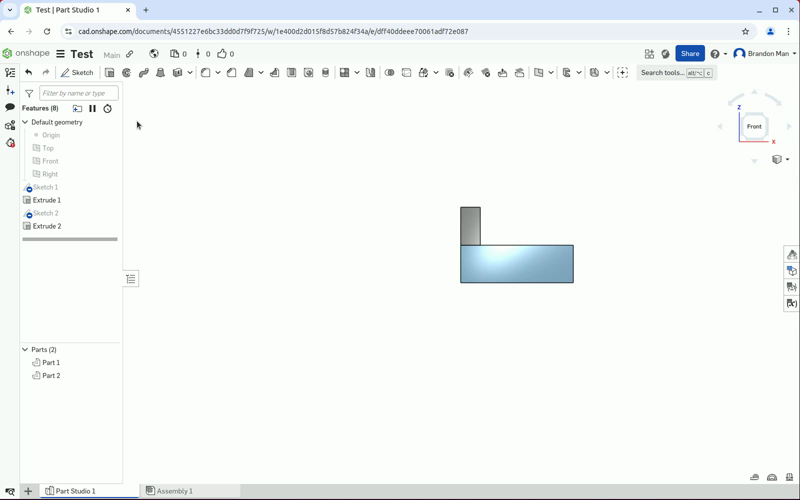
key(shift+h)
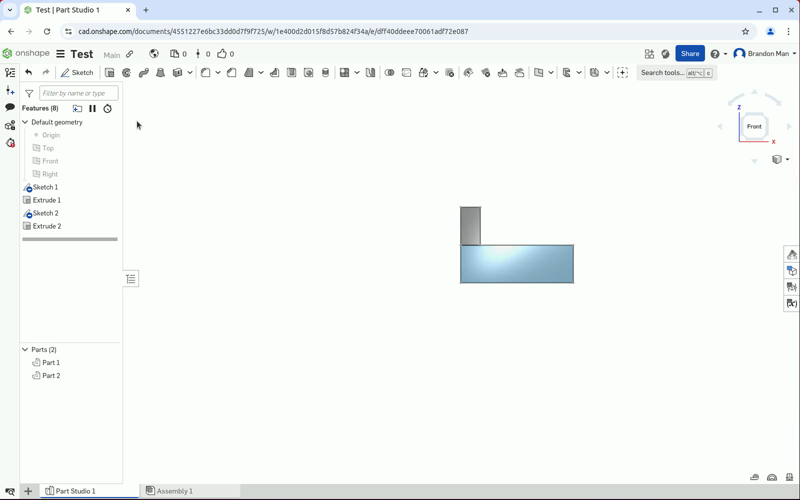
key(shift+h)
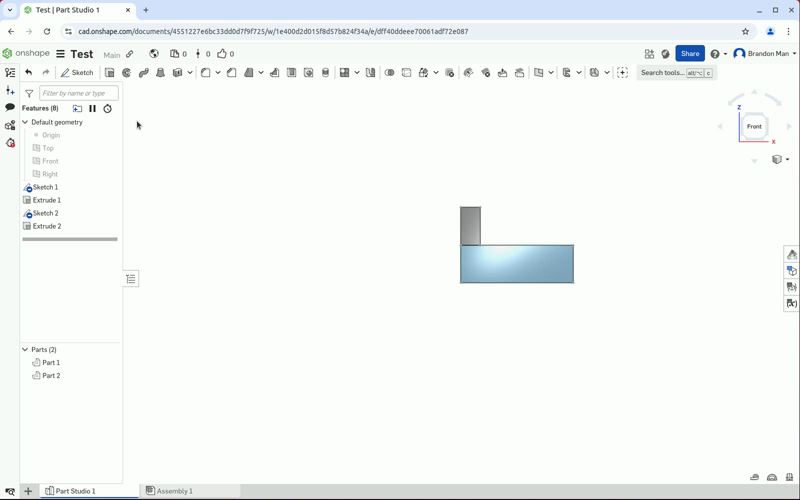
key(shift+7)
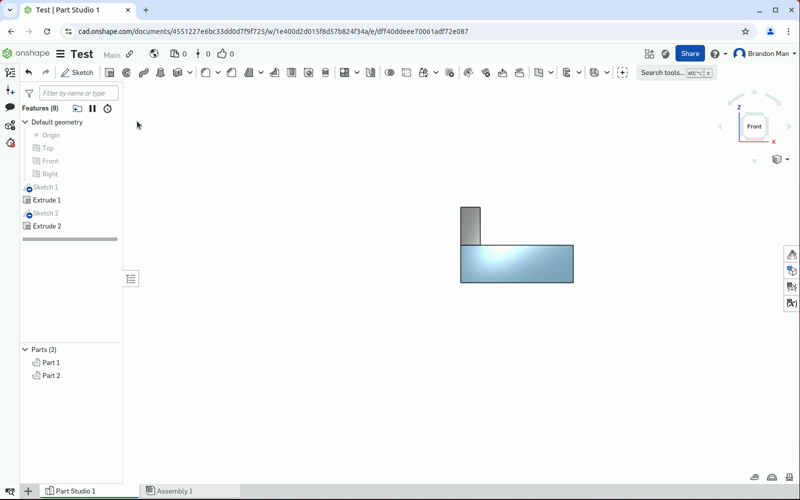
key(left, 2)
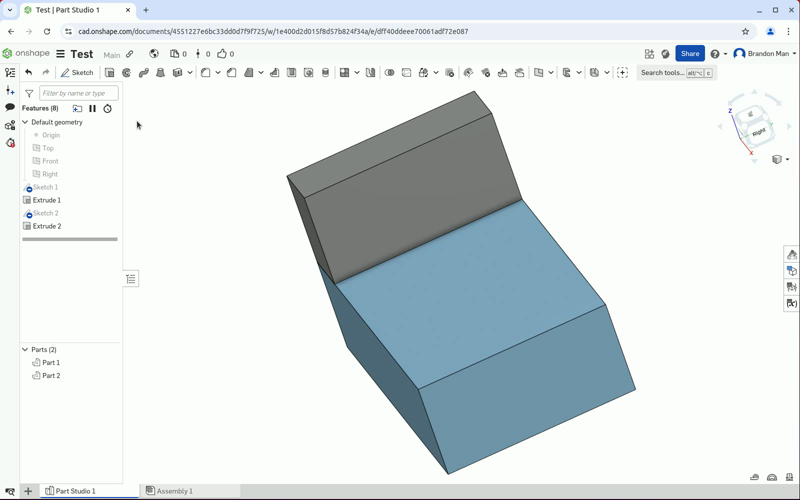
key(down, 2)
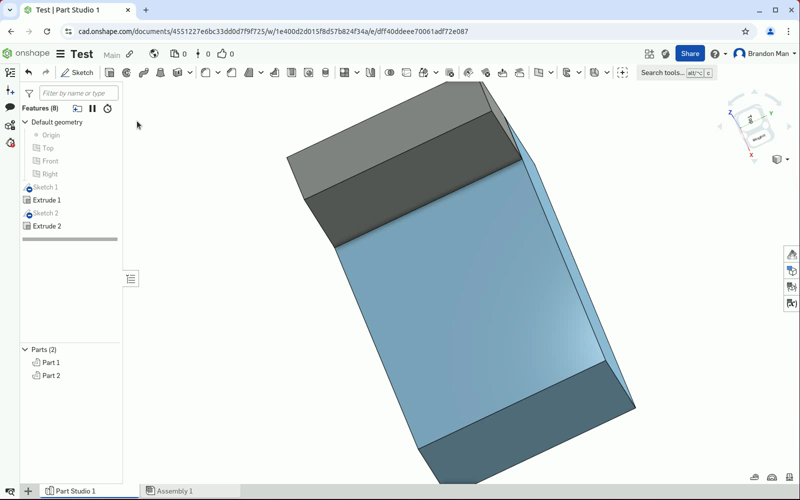
key(up, 2)
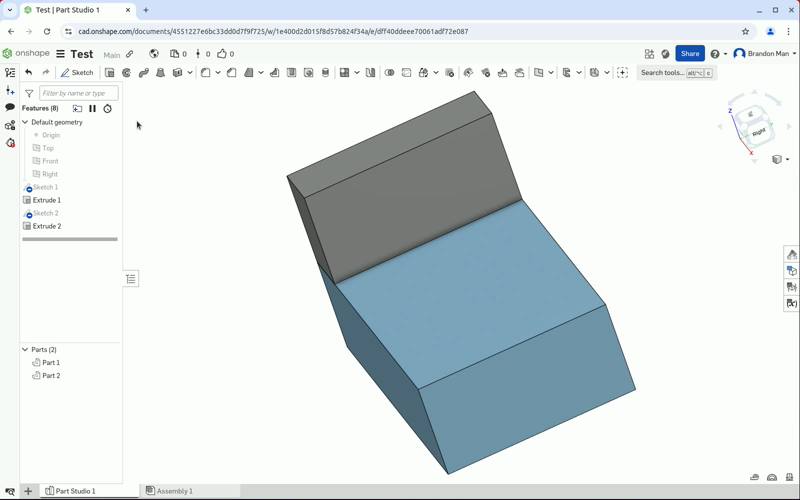
key(right, 2)
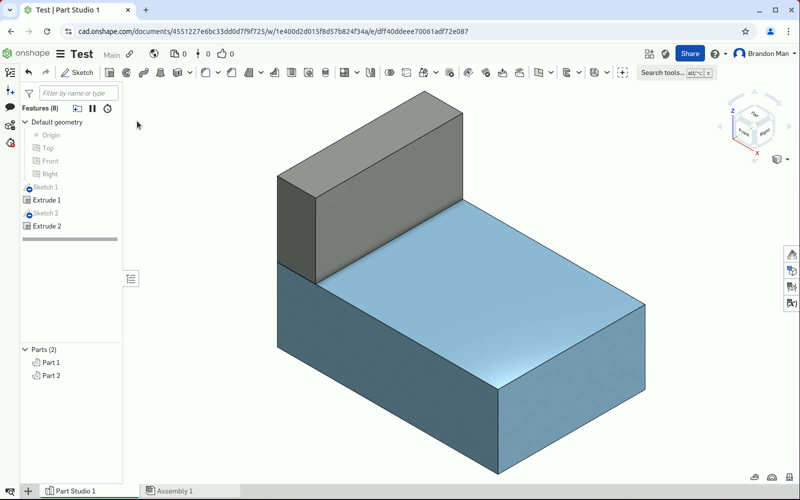
mouse_move(73, 189)
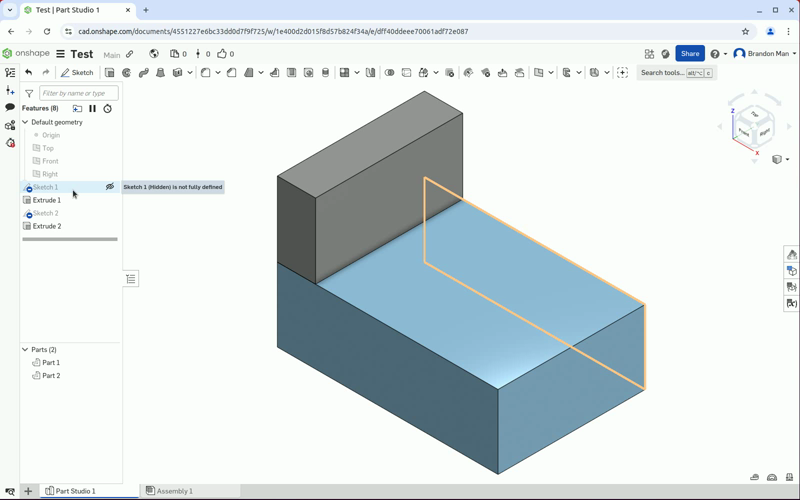
click(73, 189)